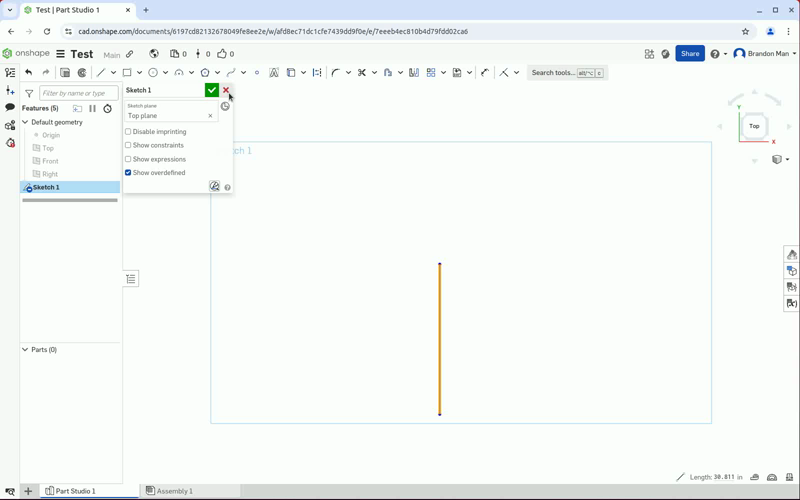
key(shift+h)
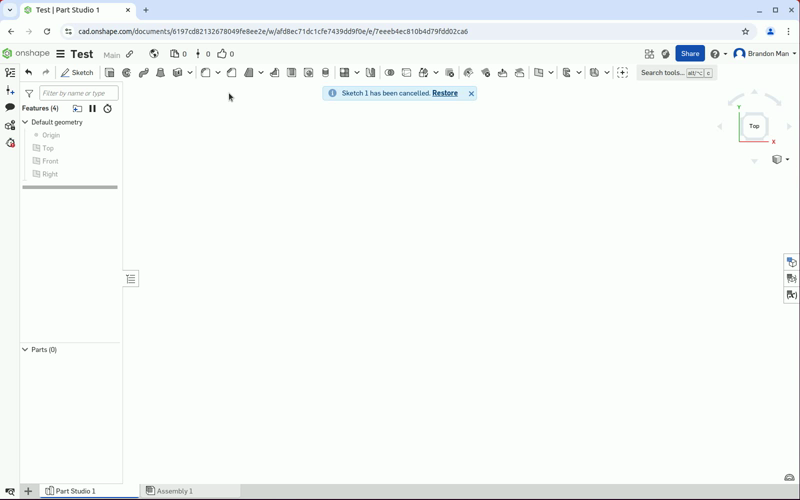
mouse_move(73, 352)
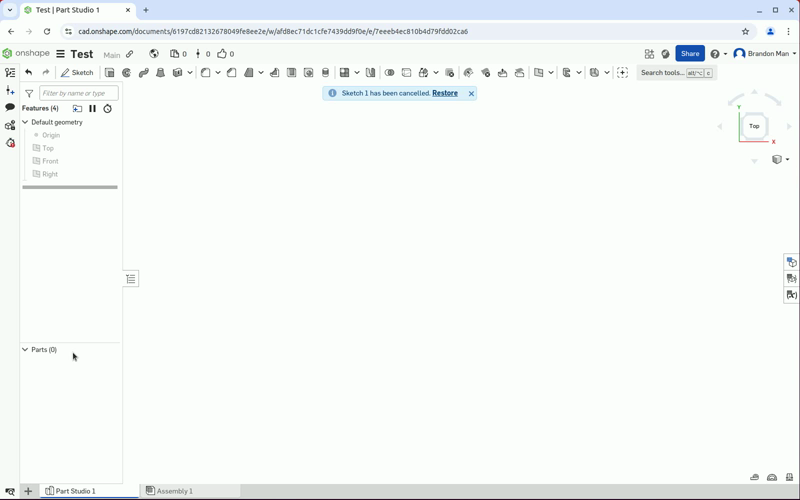
key(y)
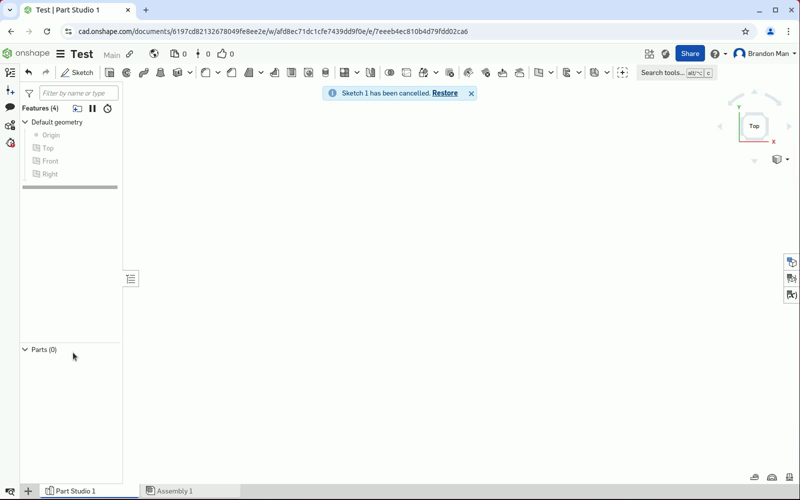
key(shift+p)
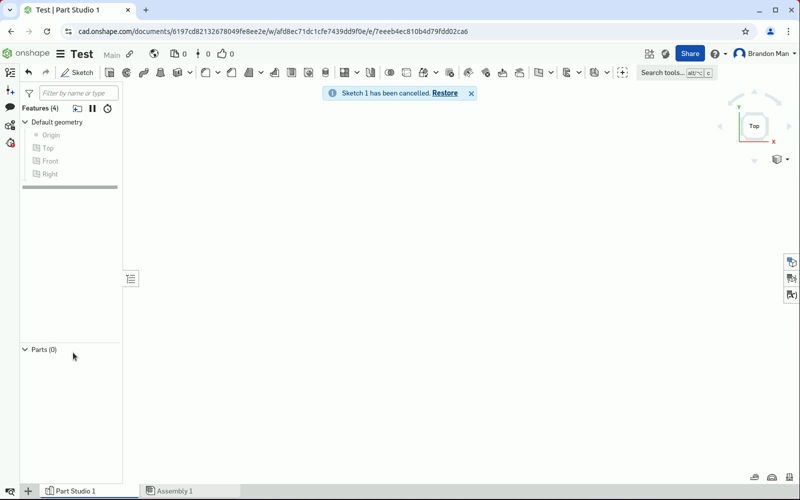
key(space)
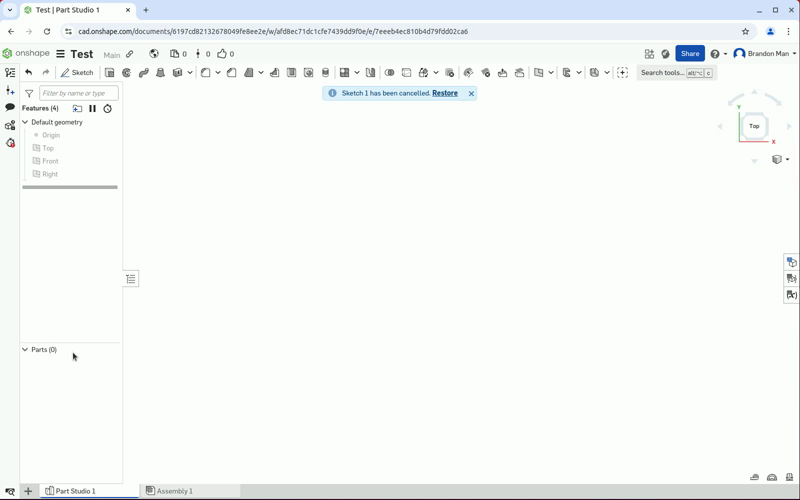
key_down(shift)
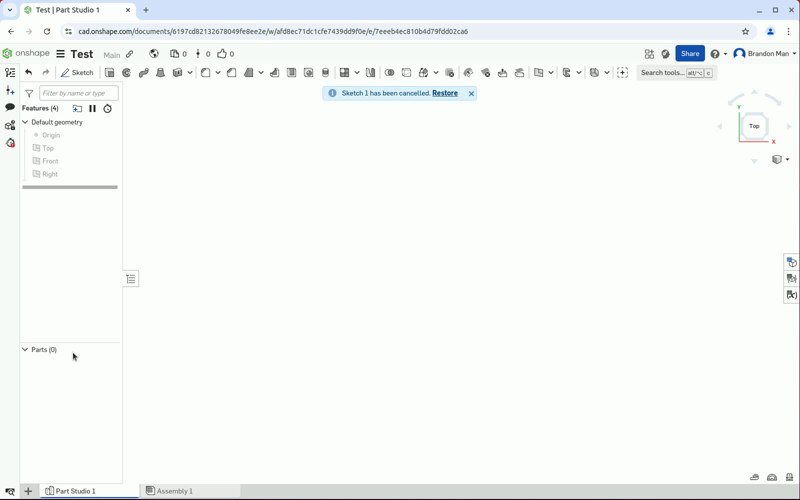
key(up)
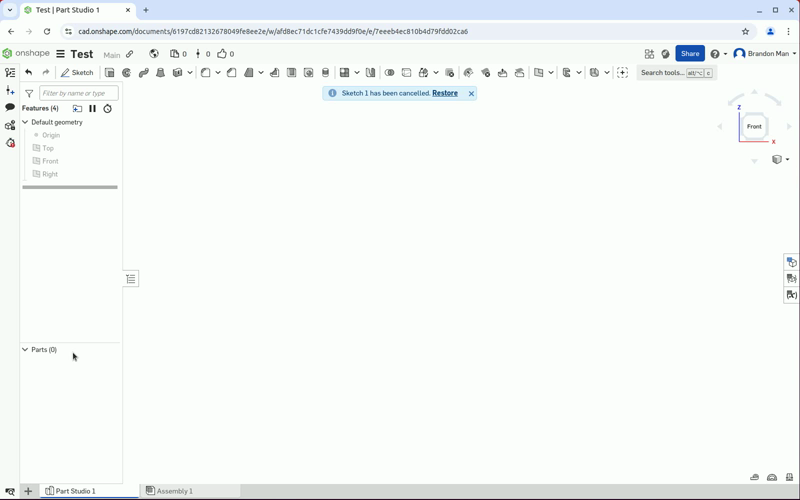
key_up(shift)
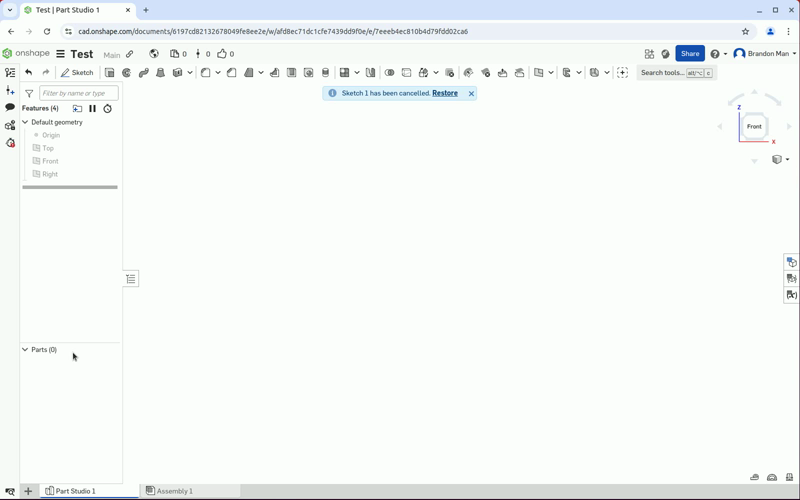
mouse_move(73, 352)
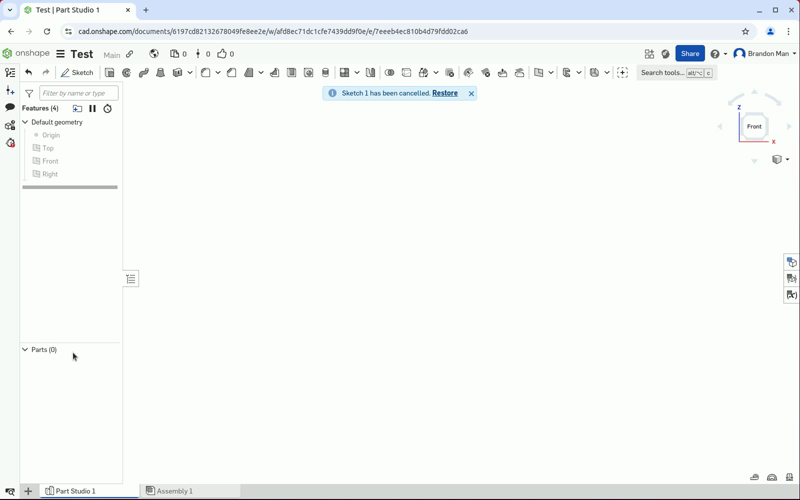
key(shift+y)
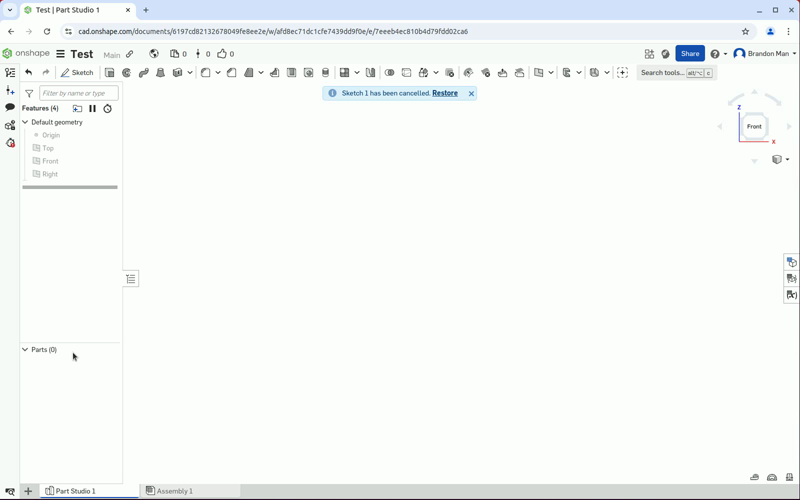
key(shift+s)
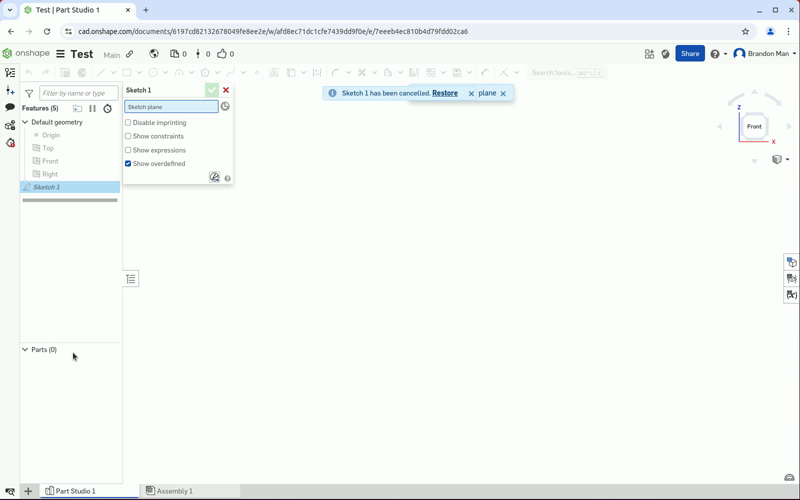
mouse_move(73, 163)
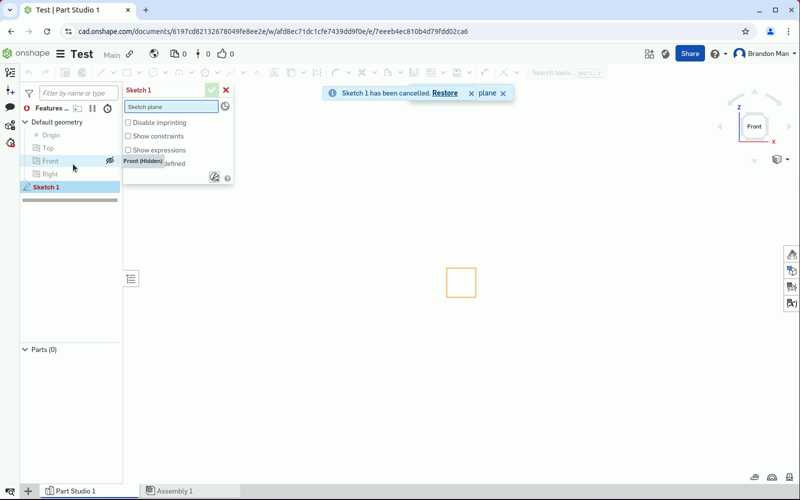
click(73, 163)
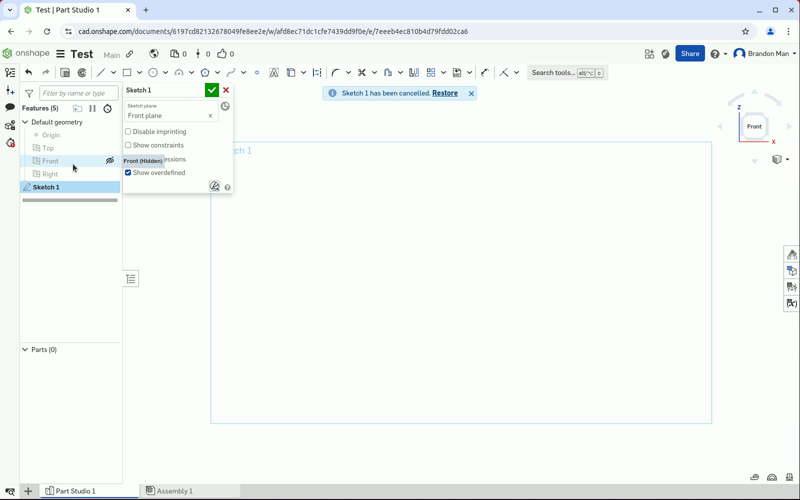
mouse_move(73, 352)
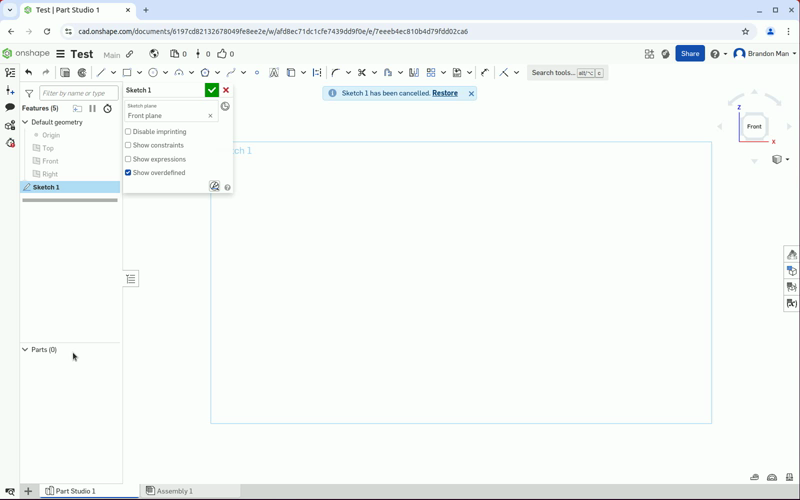
key(y)
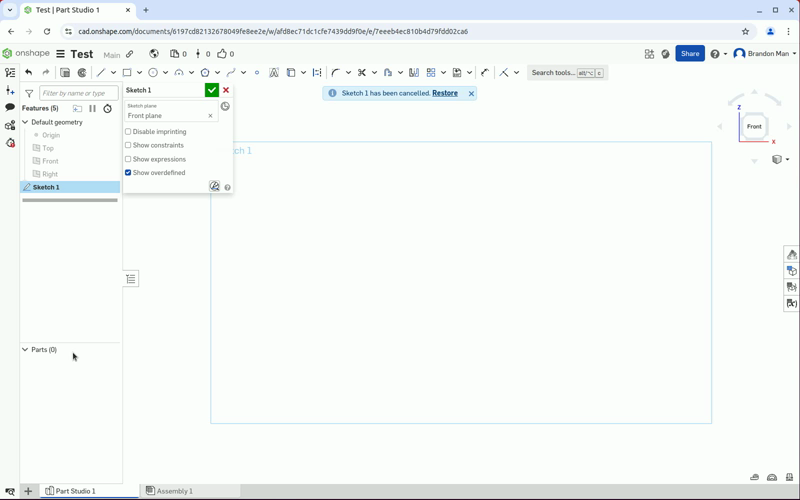
key(l)
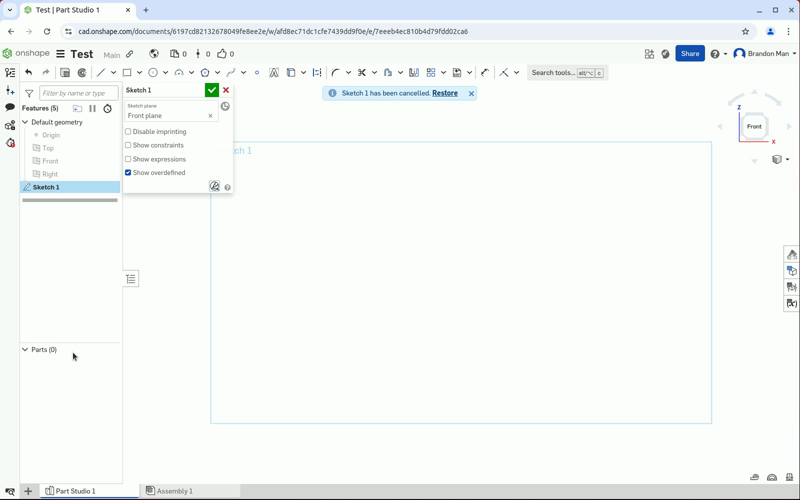
key_down(shift)
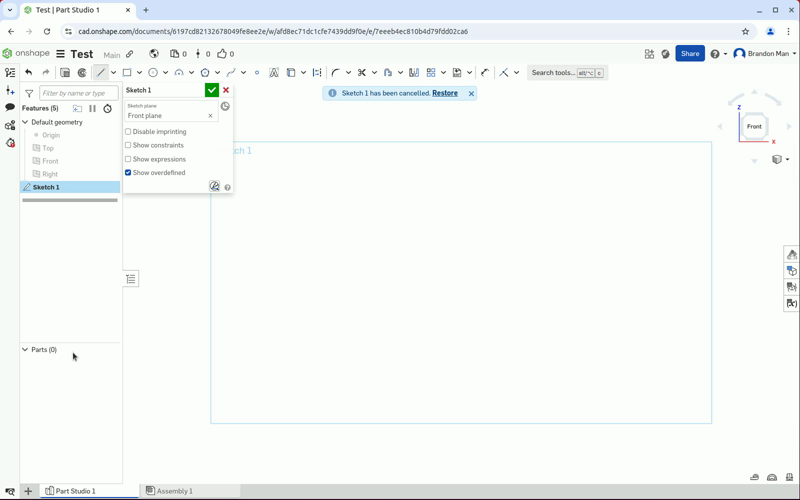
mouse_move(348, 395)
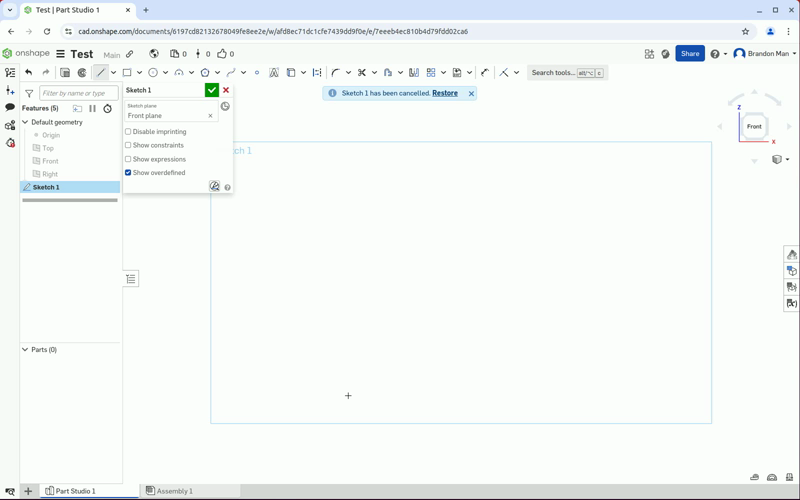
click(348, 395)
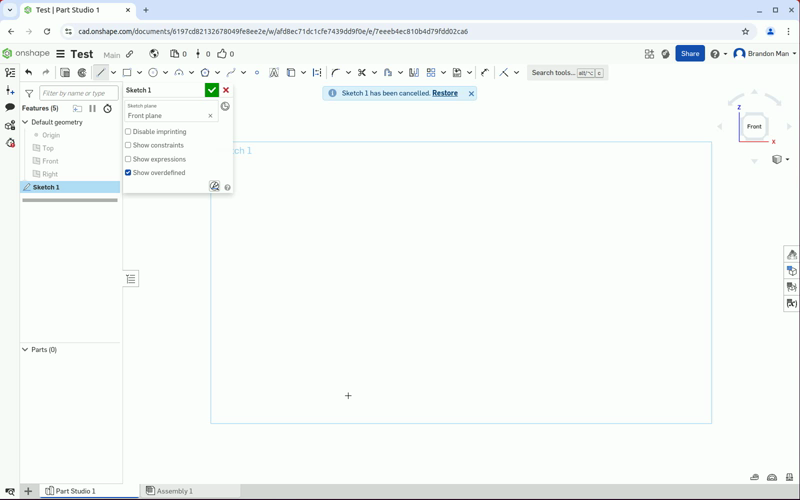
key_up(shift)
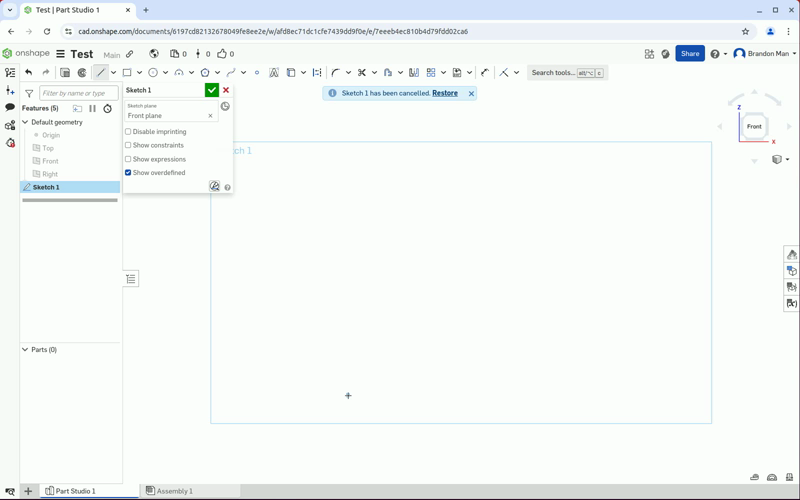
key_down(shift)
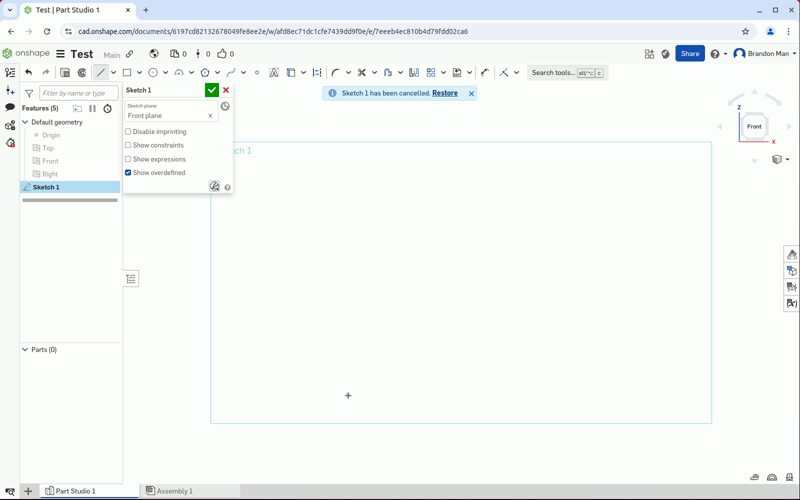
mouse_move(499, 395)
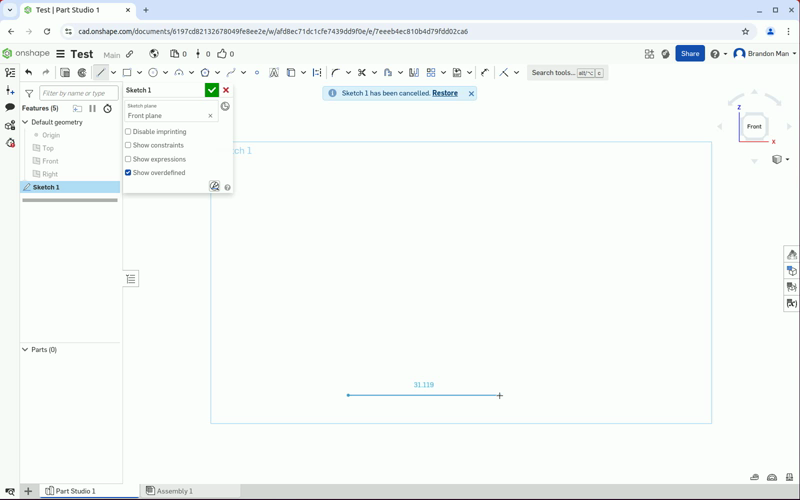
click(499, 395)
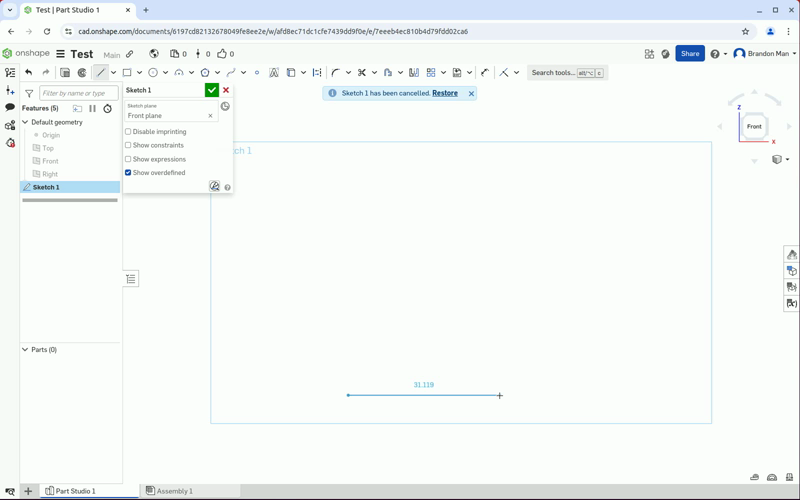
key_up(shift)
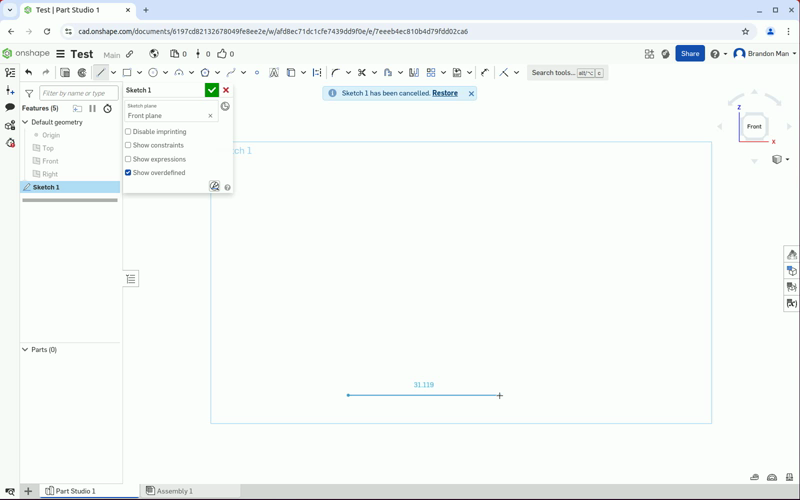
key_down(shift)
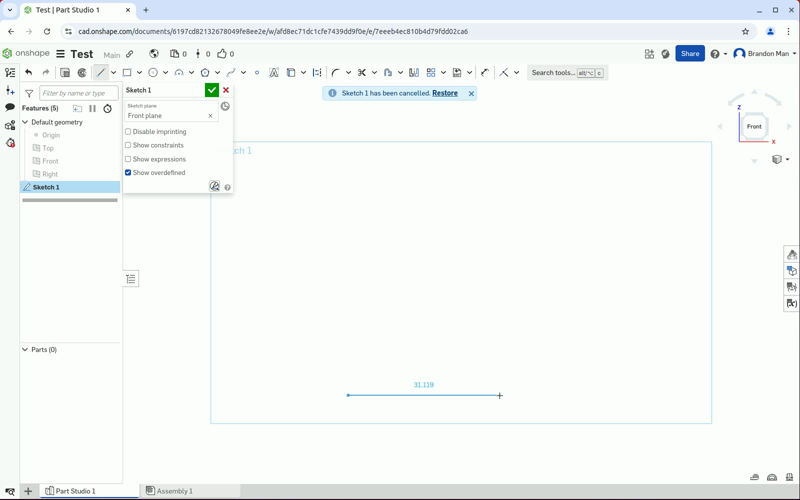
mouse_move(499, 283)
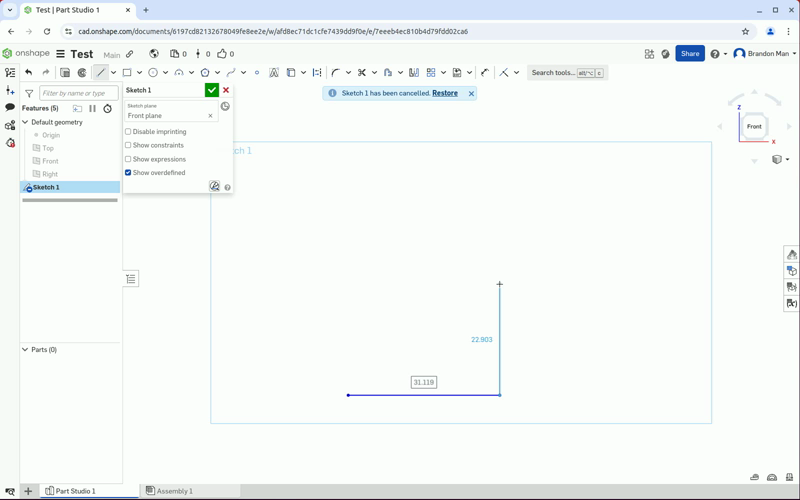
click(499, 283)
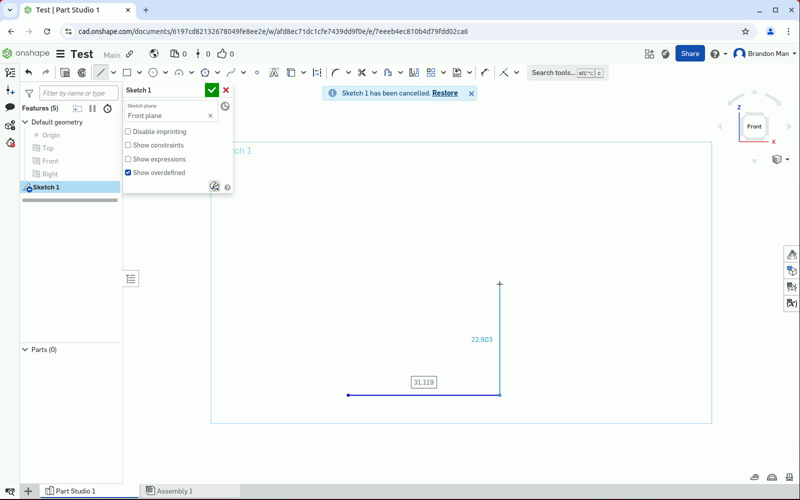
key_up(shift)
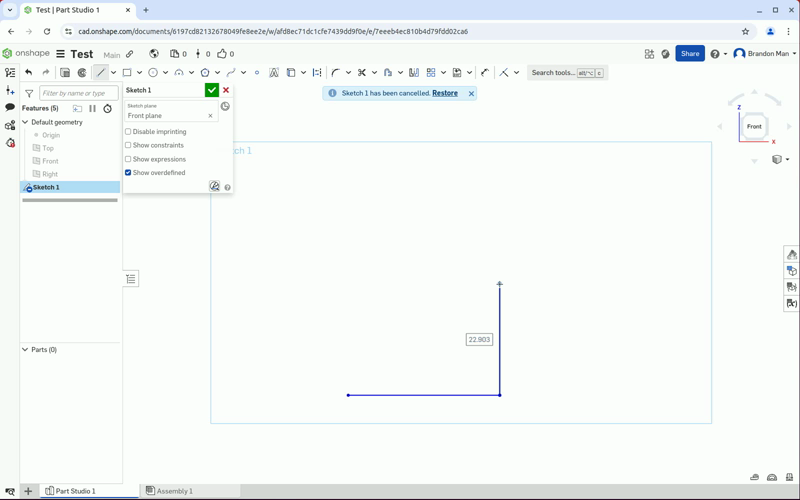
key_down(shift)
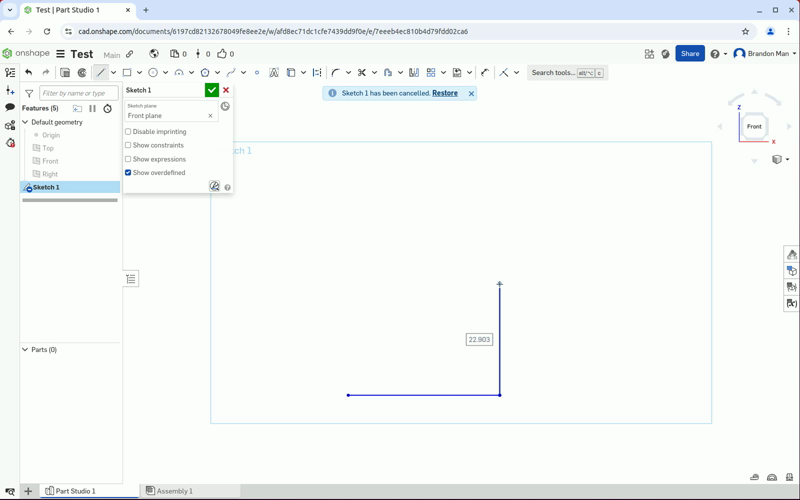
mouse_move(569, 283)
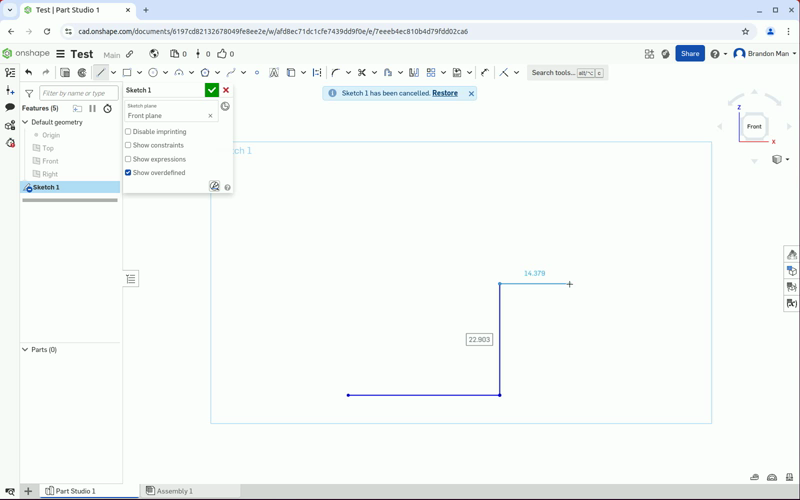
click(569, 283)
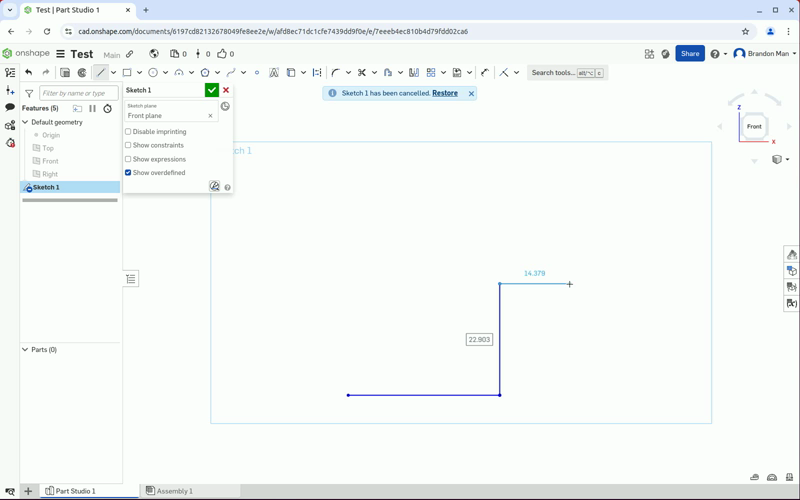
key_up(shift)
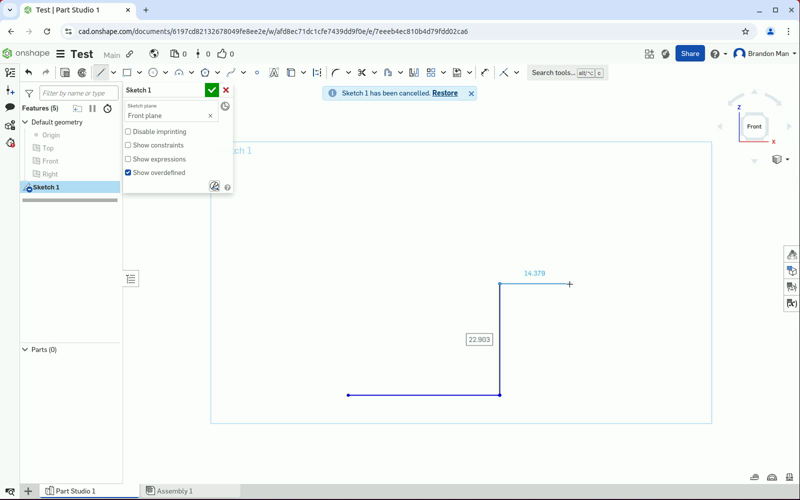
key_down(shift)
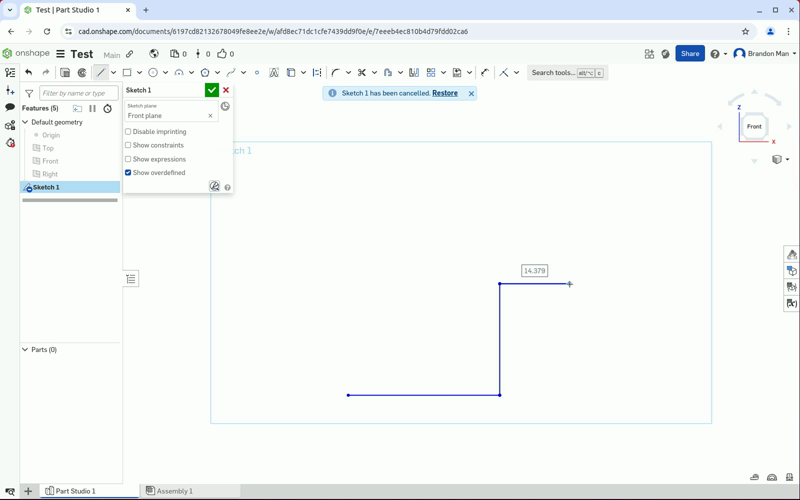
mouse_move(569, 211)
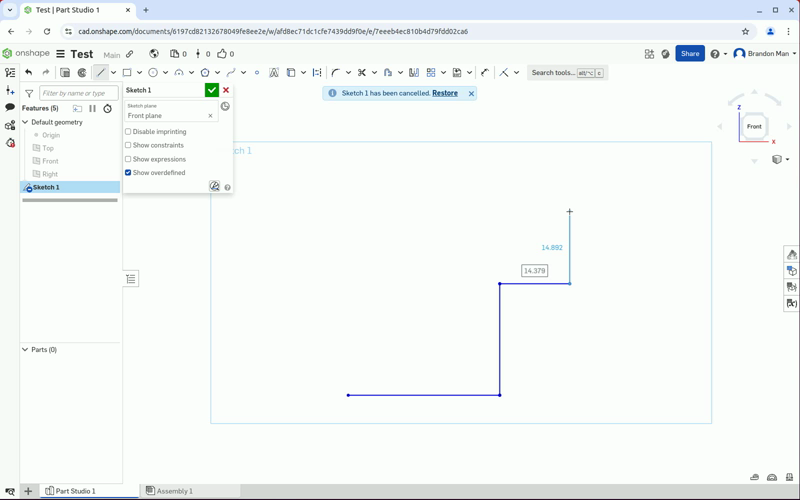
click(569, 211)
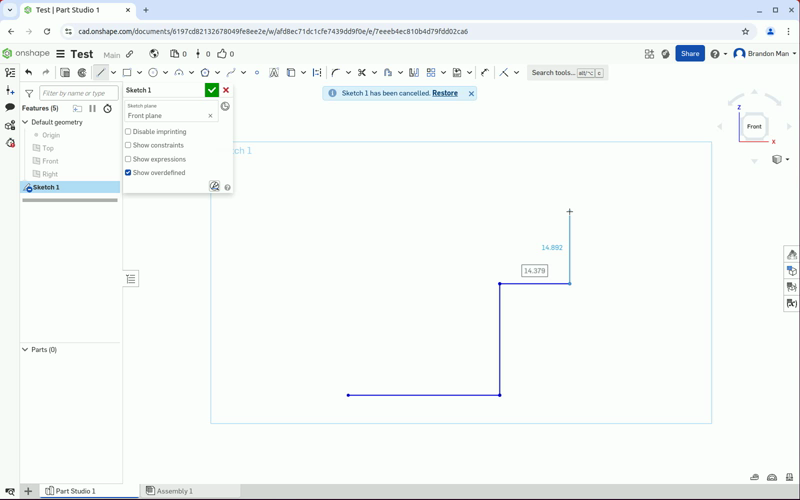
key_up(shift)
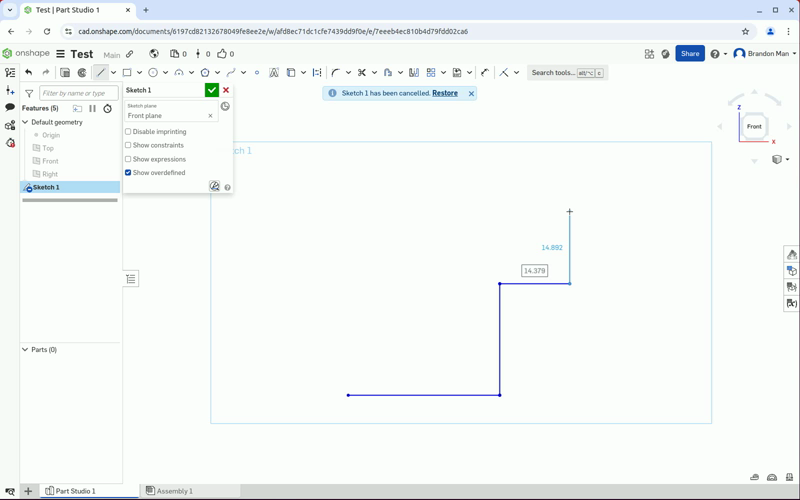
key_down(shift)
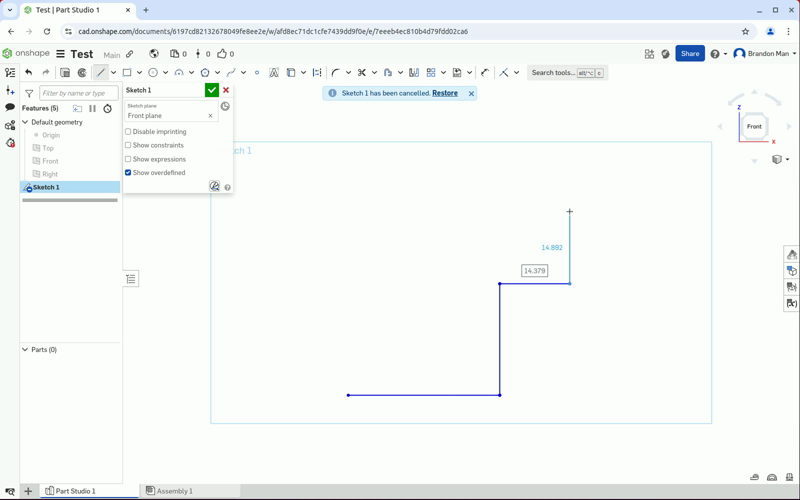
mouse_move(348, 211)
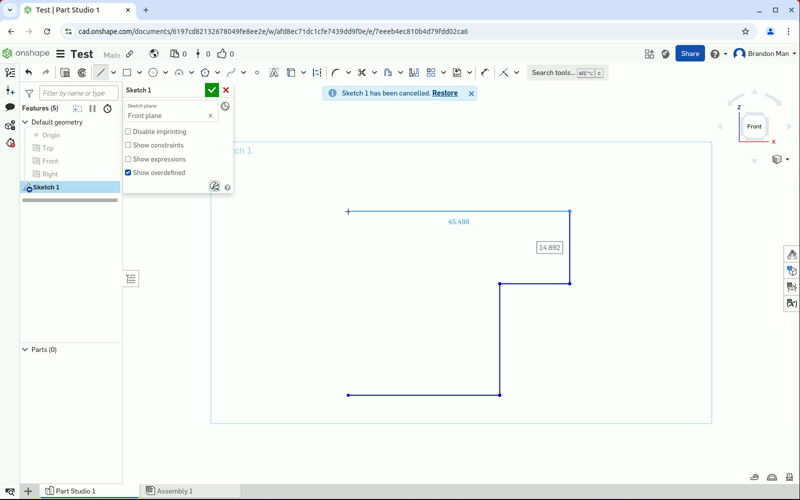
click(348, 211)
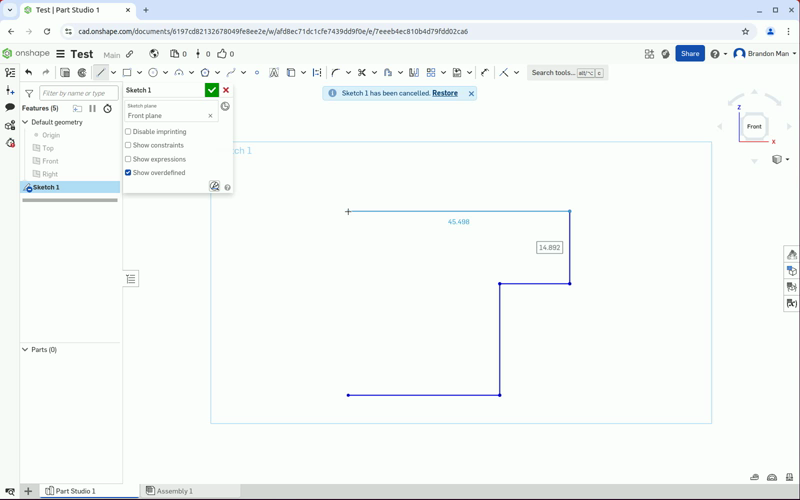
key_up(shift)
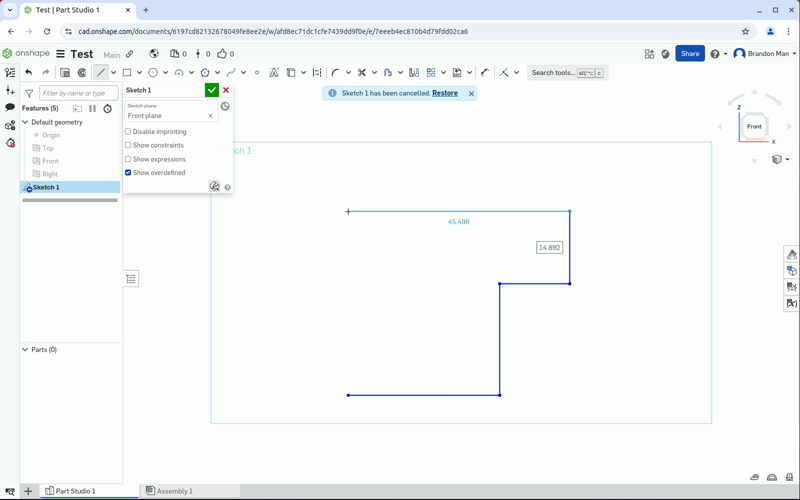
key_down(shift)
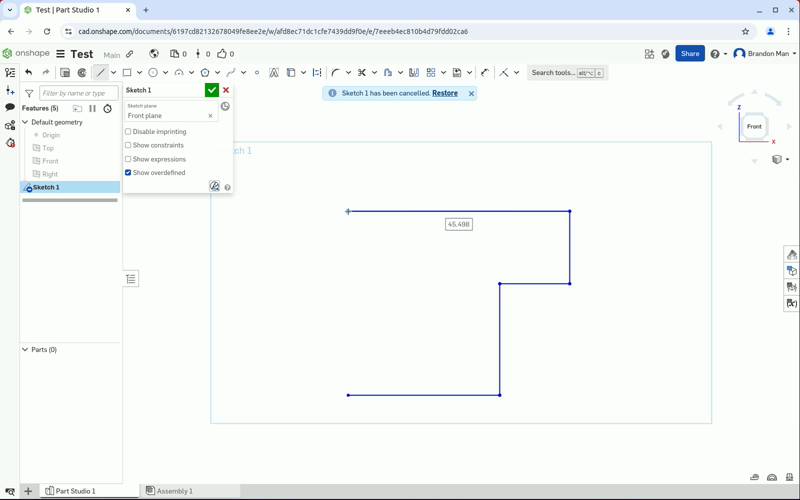
mouse_move(378, 211)
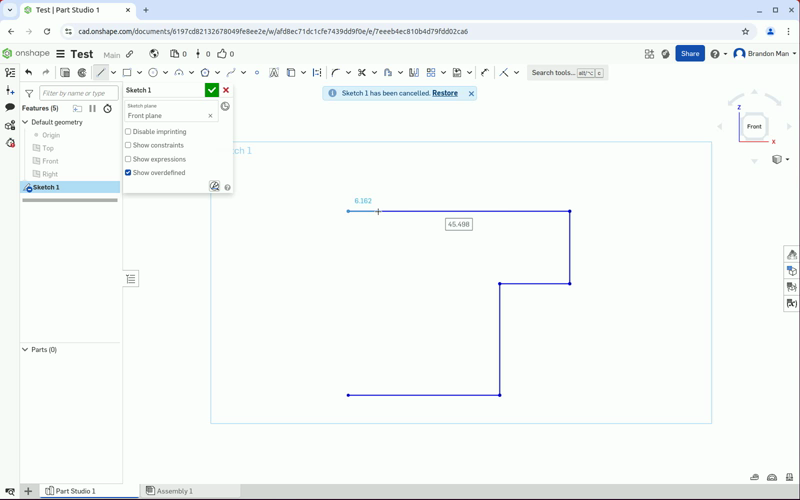
mouse_move(348, 250)
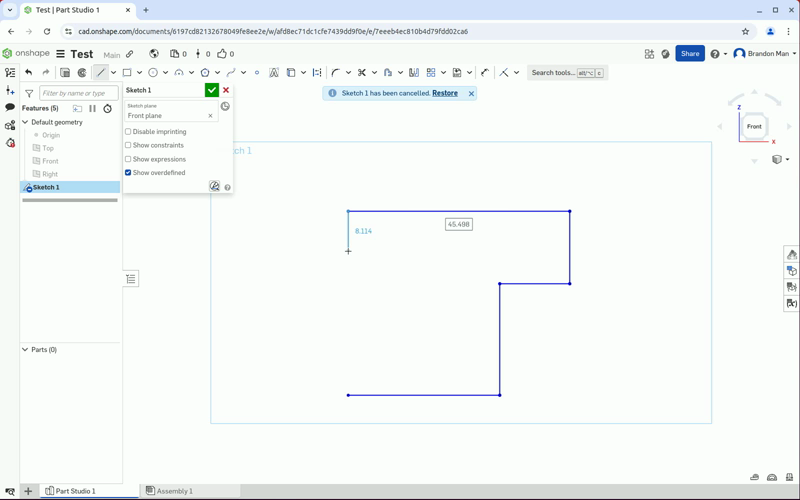
click(348, 250)
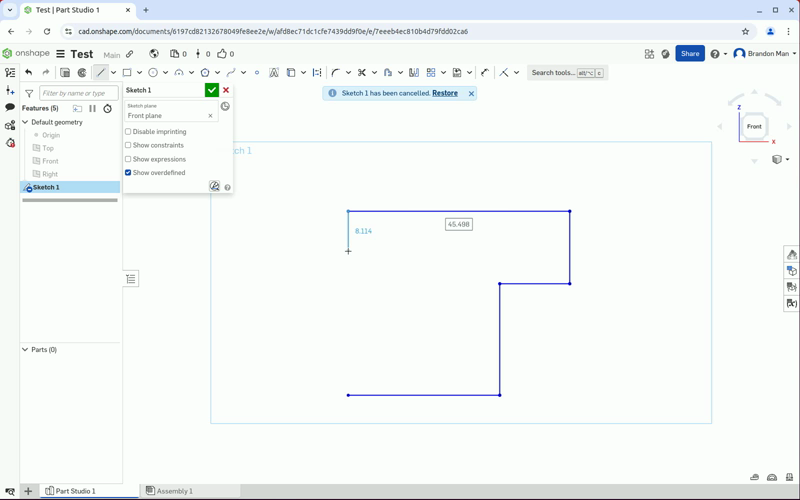
key_up(shift)
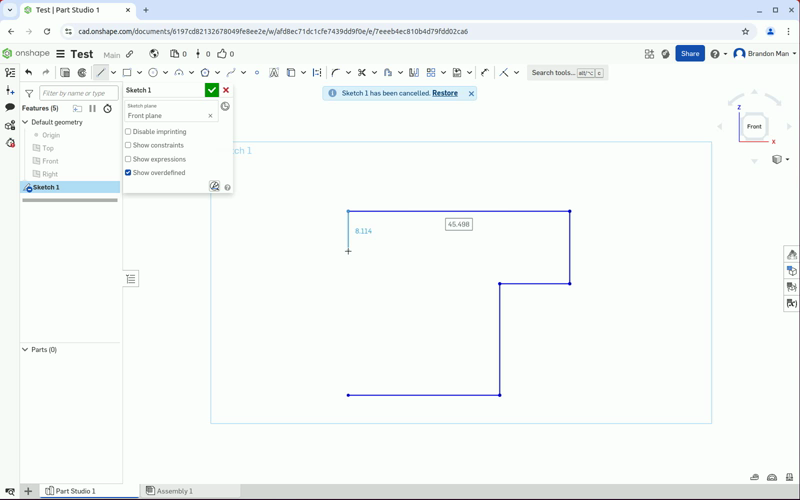
key_down(shift)
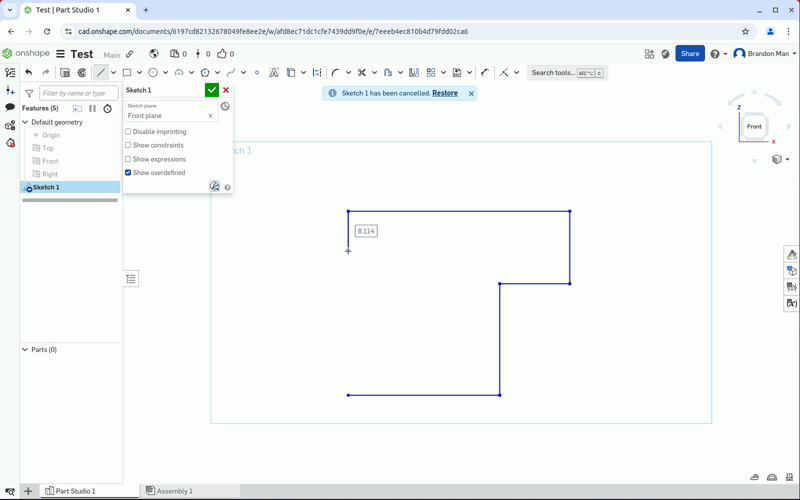
mouse_move(348, 395)
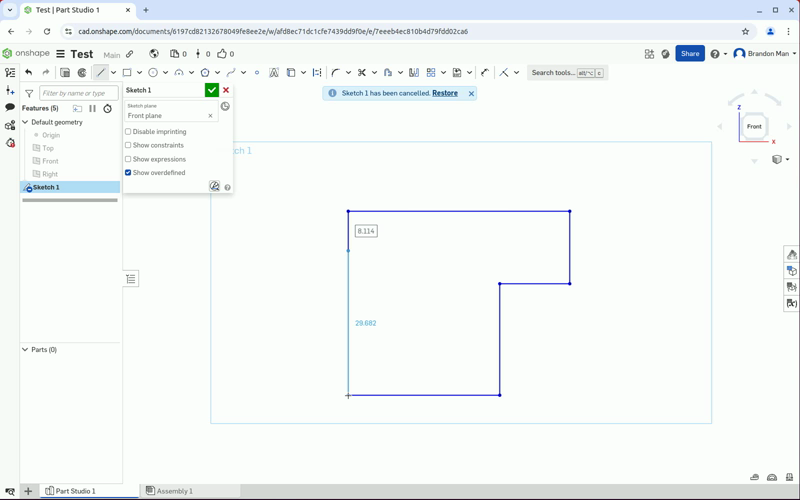
key_up(shift)
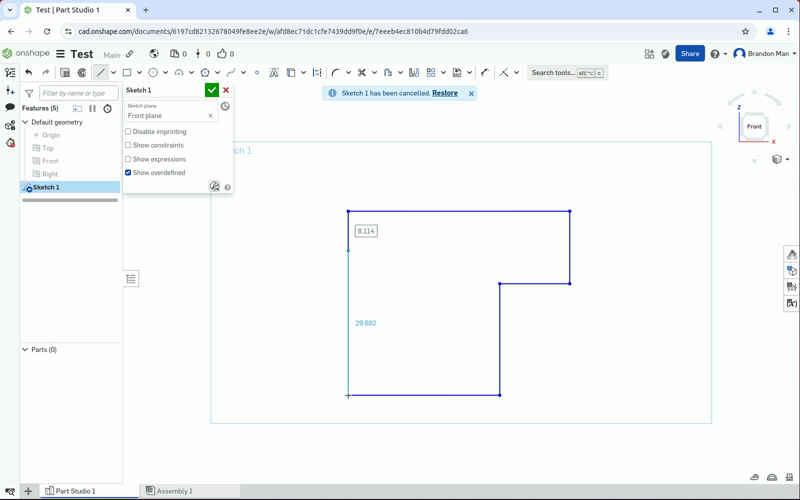
click(348, 395)
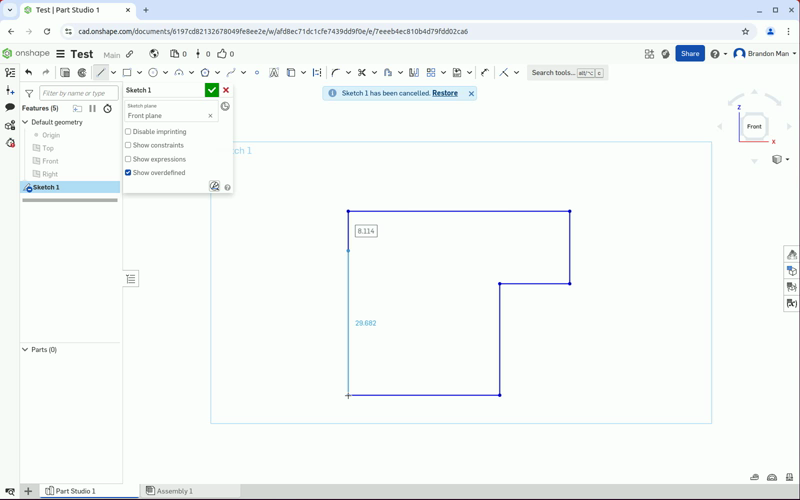
key(esc)
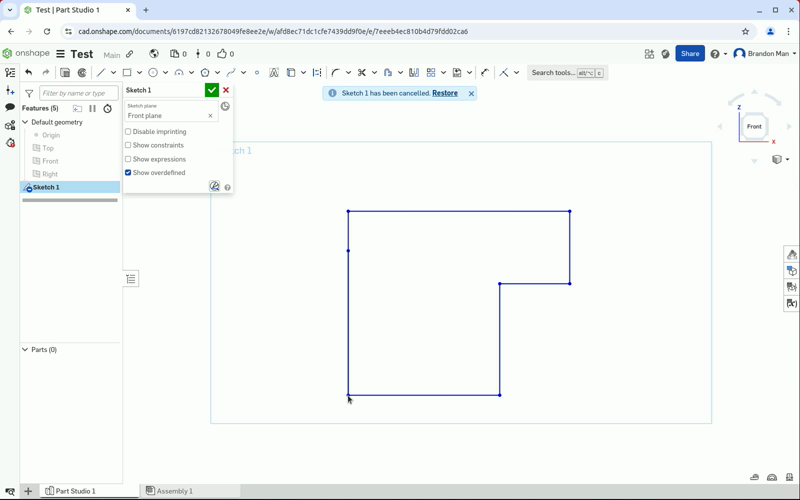
key(l)
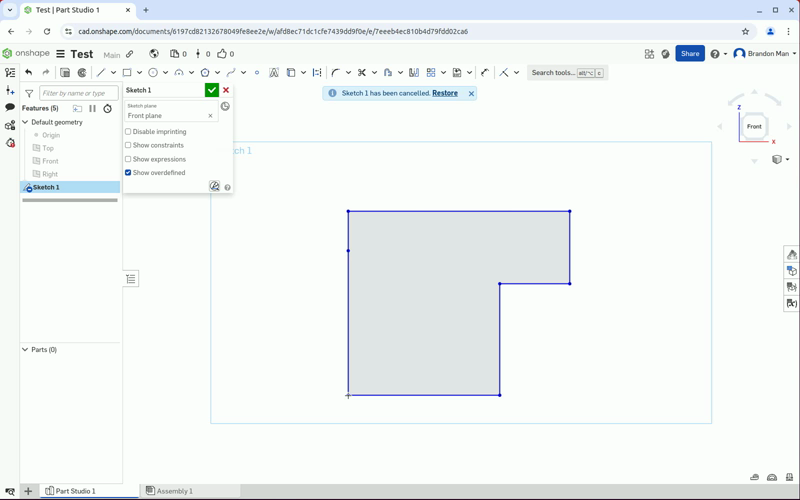
key_down(shift)
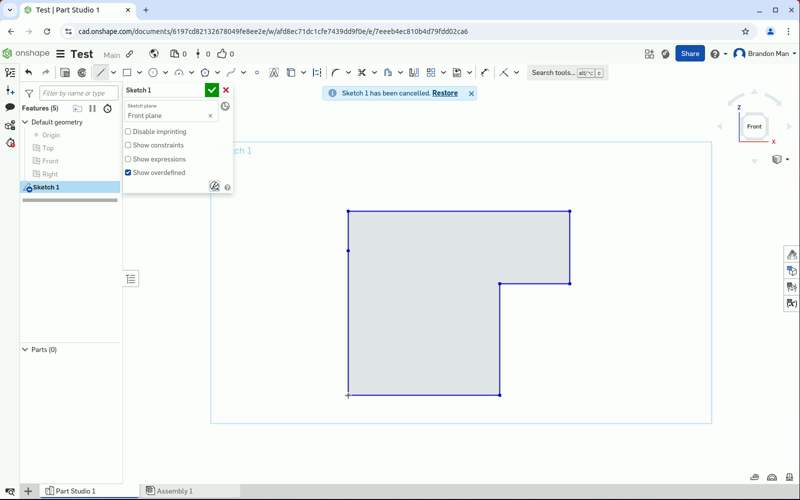
mouse_move(425, 337)
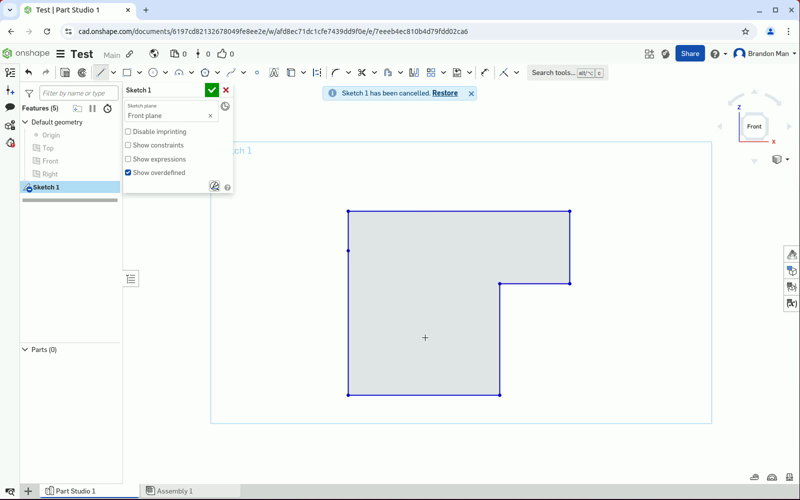
click(425, 337)
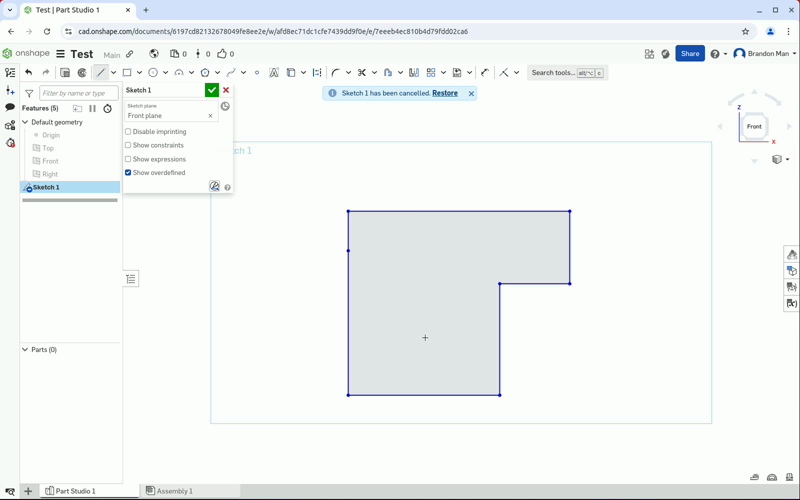
key_up(shift)
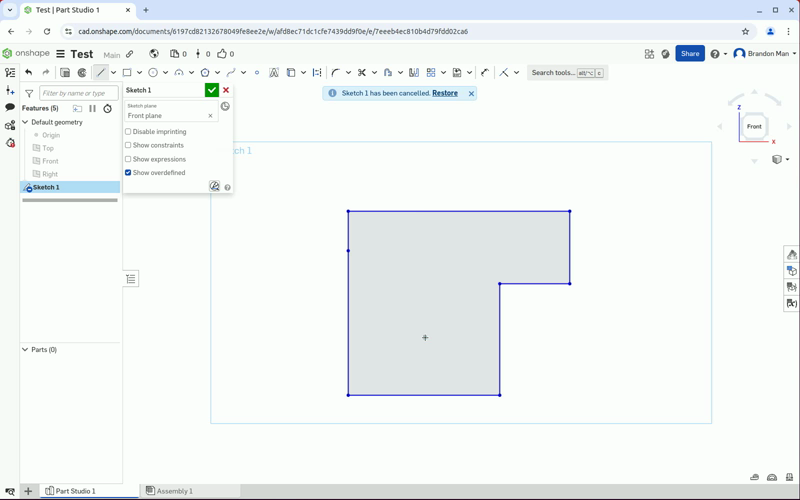
key_down(shift)
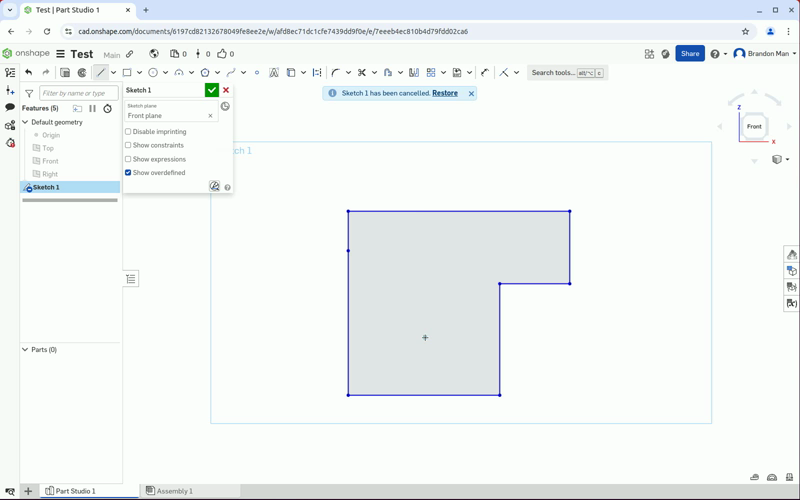
mouse_move(455, 337)
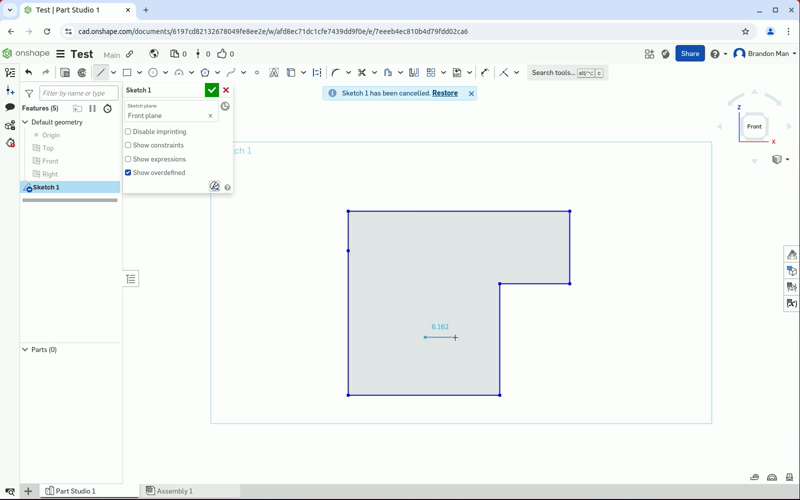
mouse_move(469, 337)
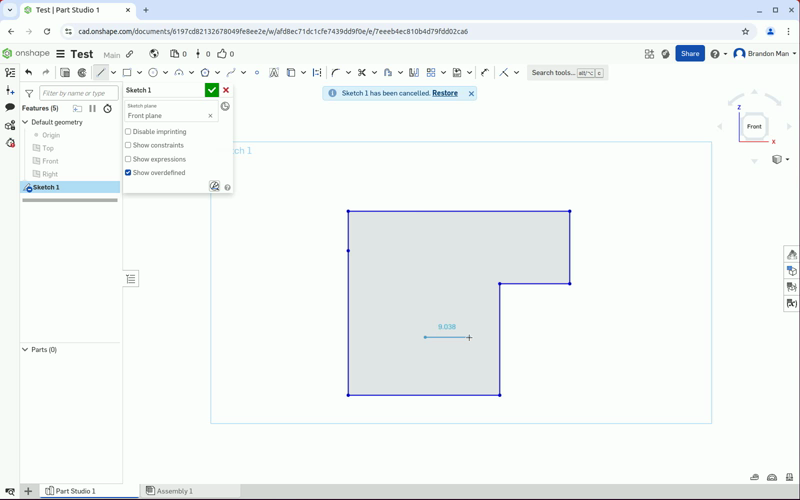
click(469, 337)
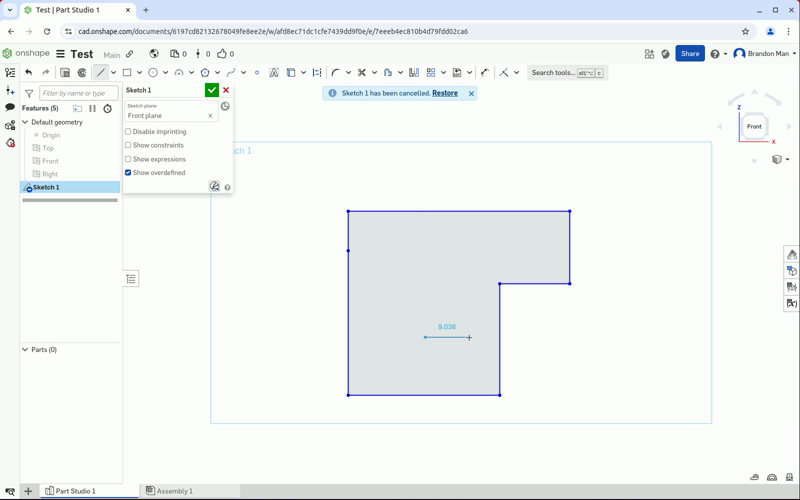
key_up(shift)
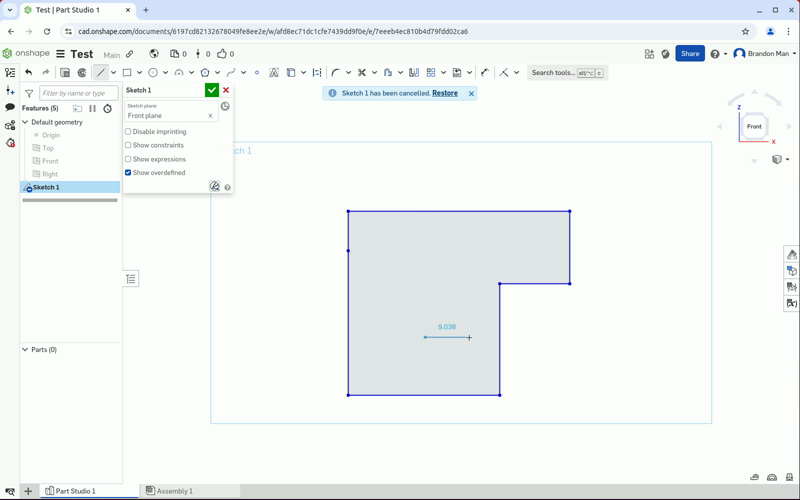
key_down(shift)
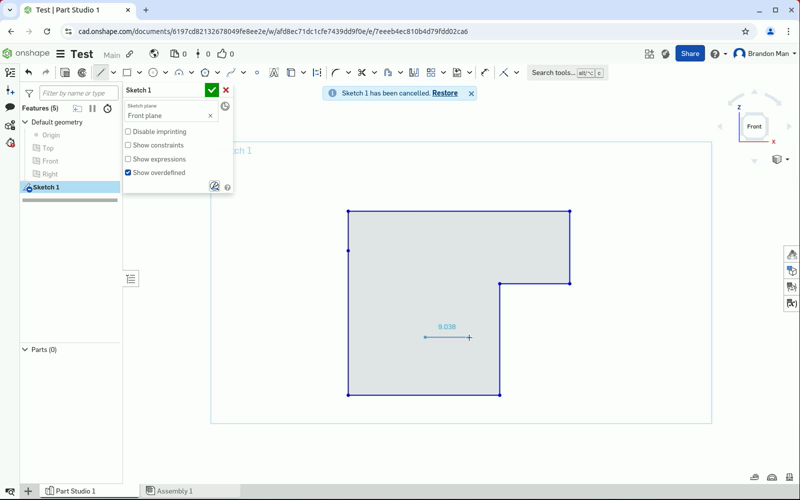
mouse_move(499, 337)
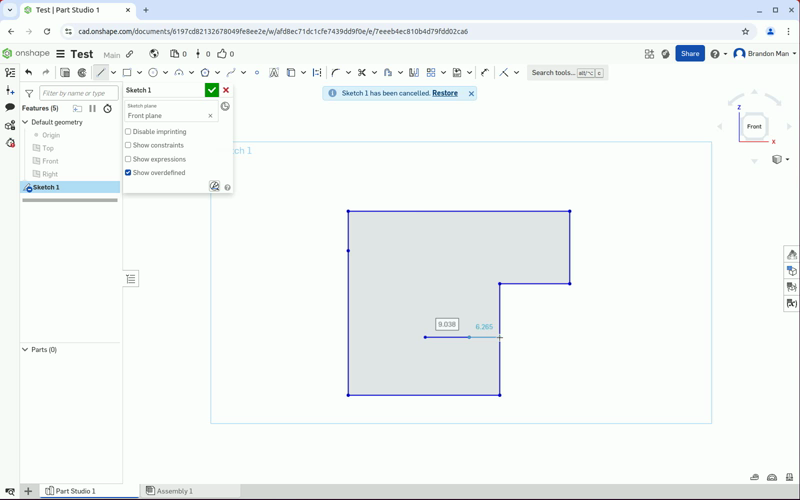
mouse_move(469, 309)
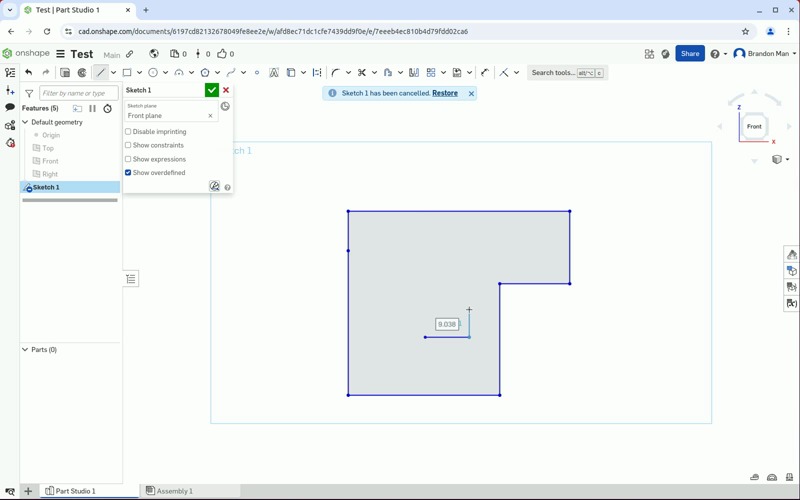
click(469, 309)
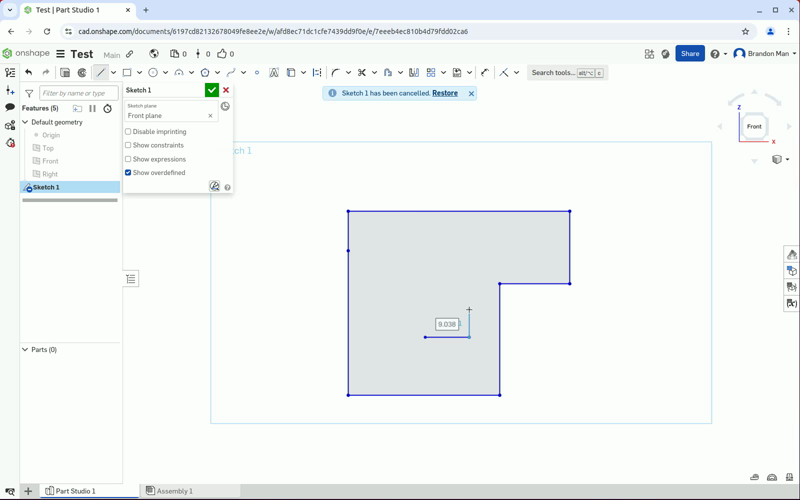
key_up(shift)
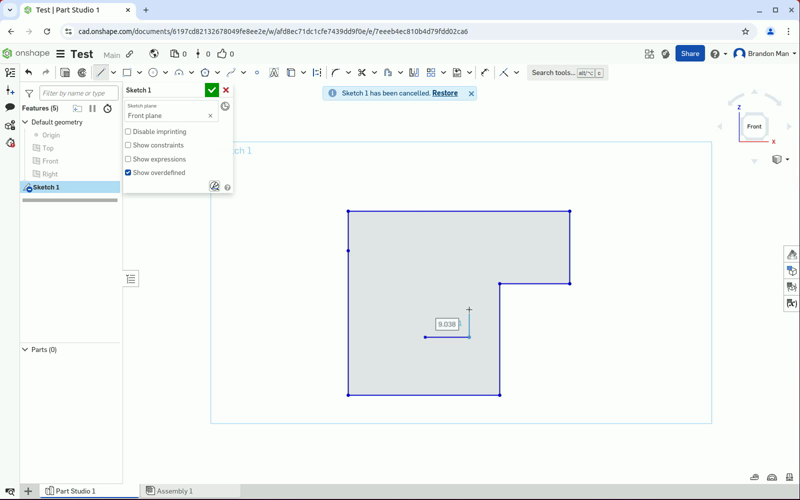
key_down(shift)
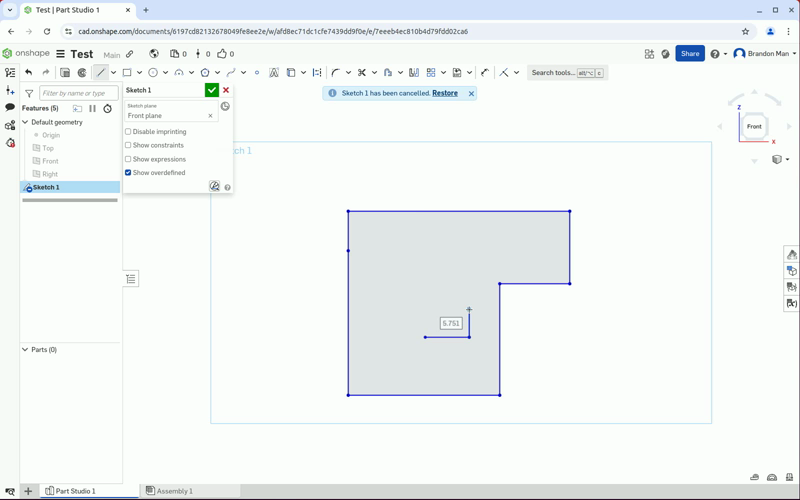
mouse_move(499, 309)
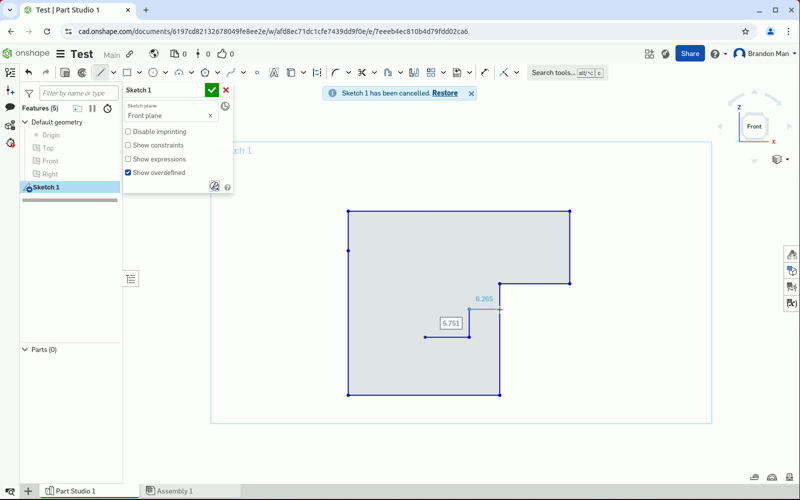
mouse_move(425, 309)
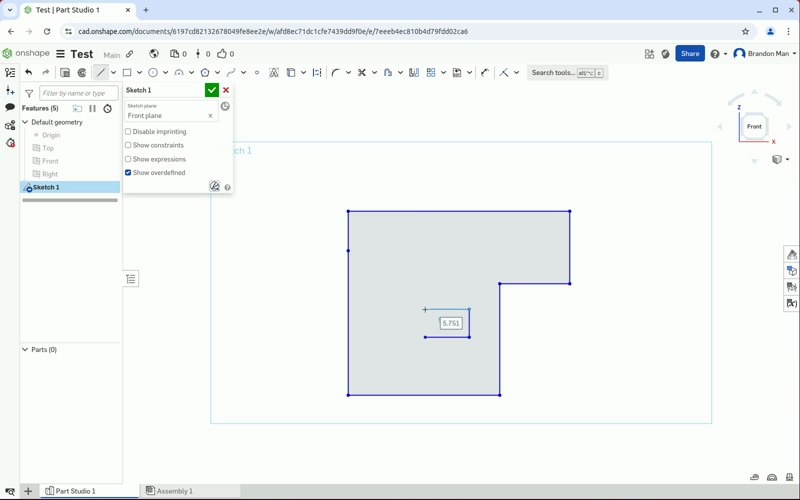
click(425, 309)
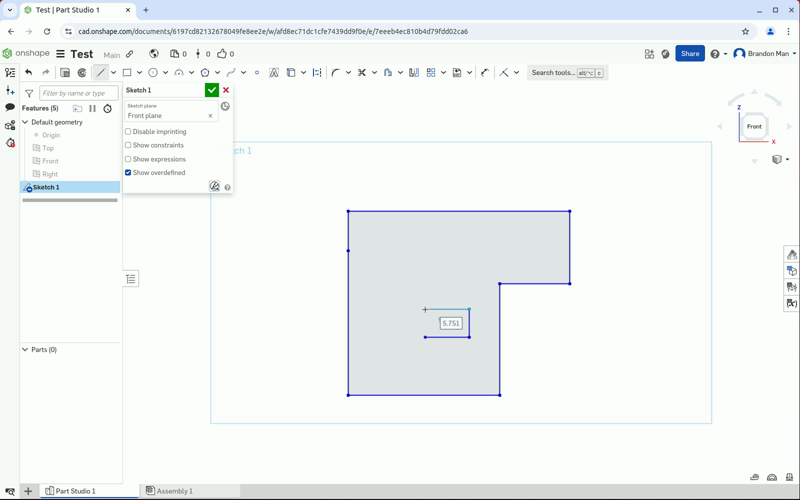
key_up(shift)
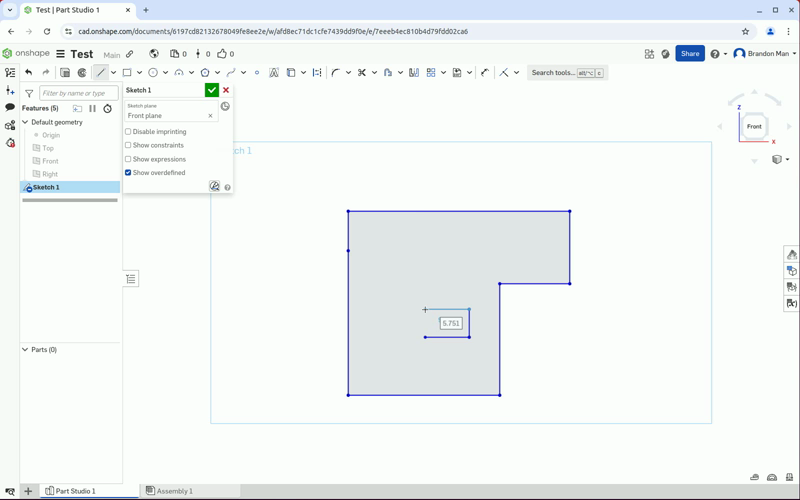
mouse_move(455, 309)
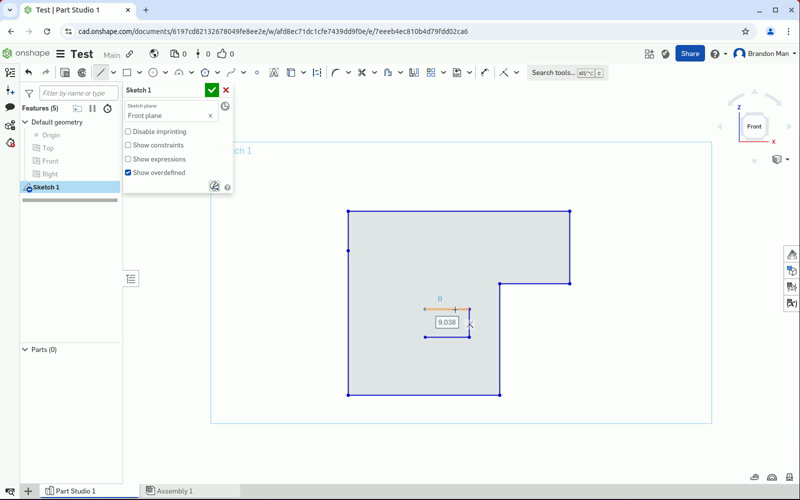
key_down(shift)
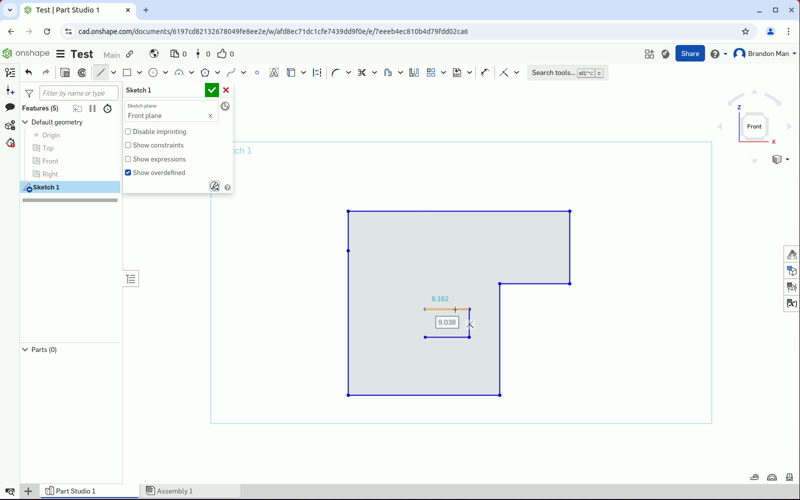
mouse_move(425, 337)
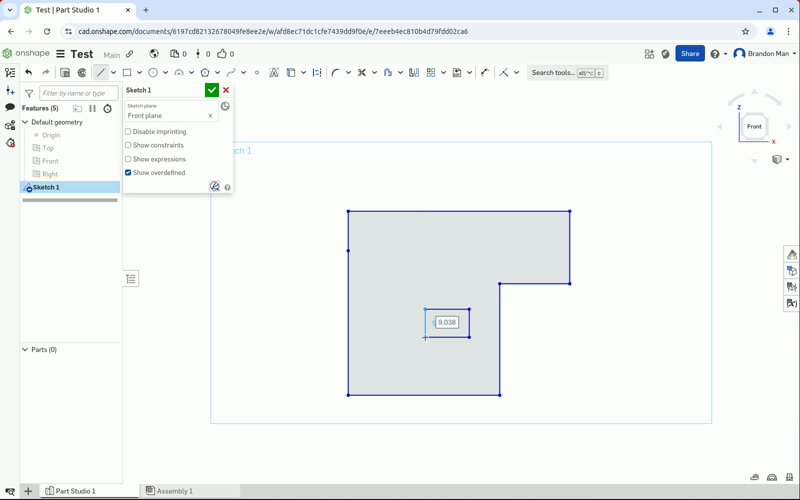
key_up(shift)
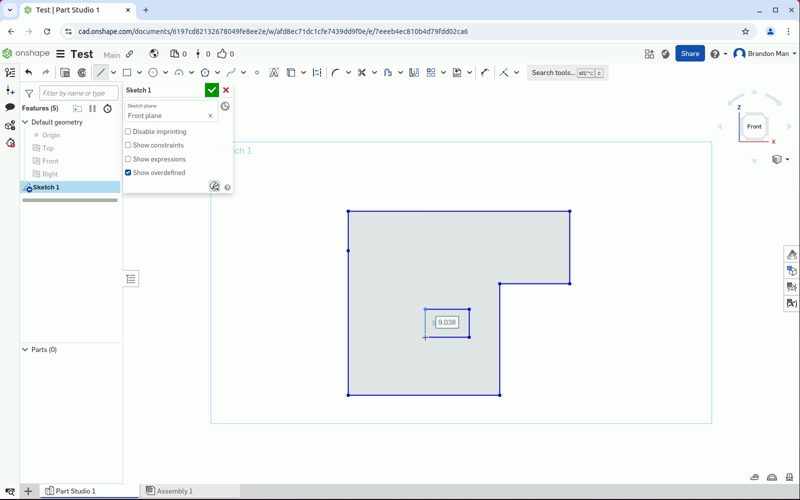
click(425, 337)
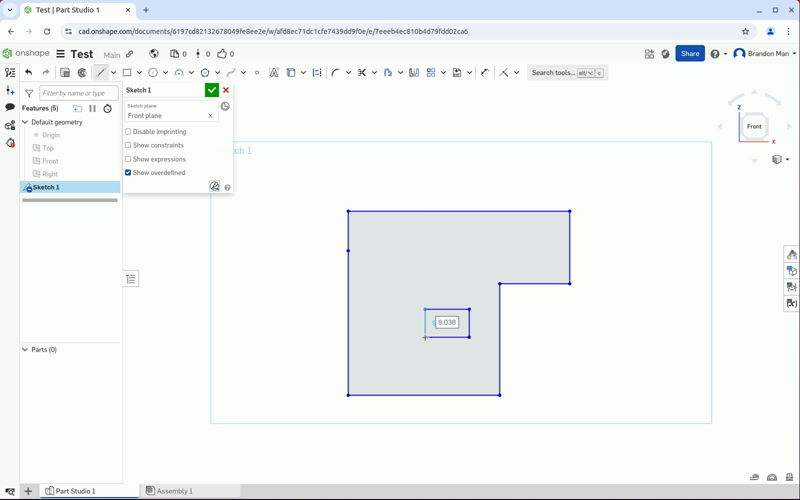
key(esc)
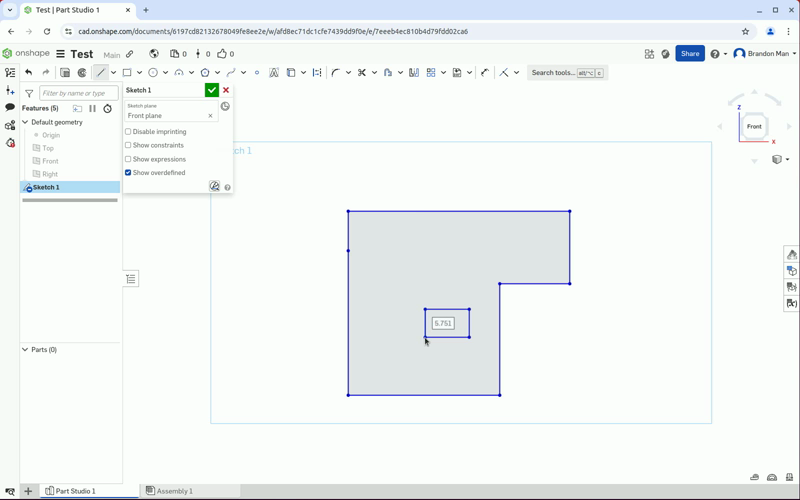
mouse_move(392, 366)
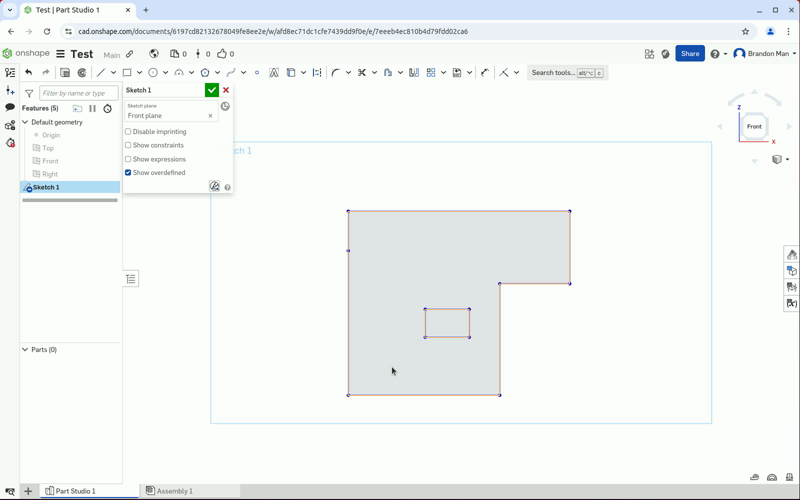
click(392, 366)
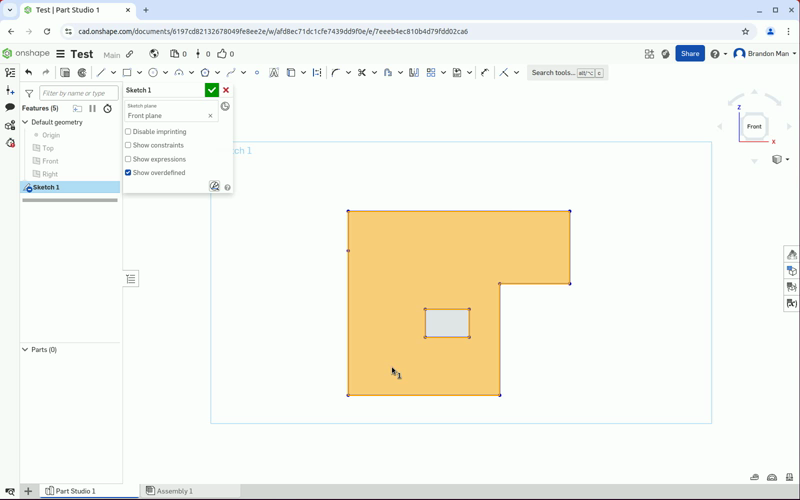
mouse_move(73, 352)
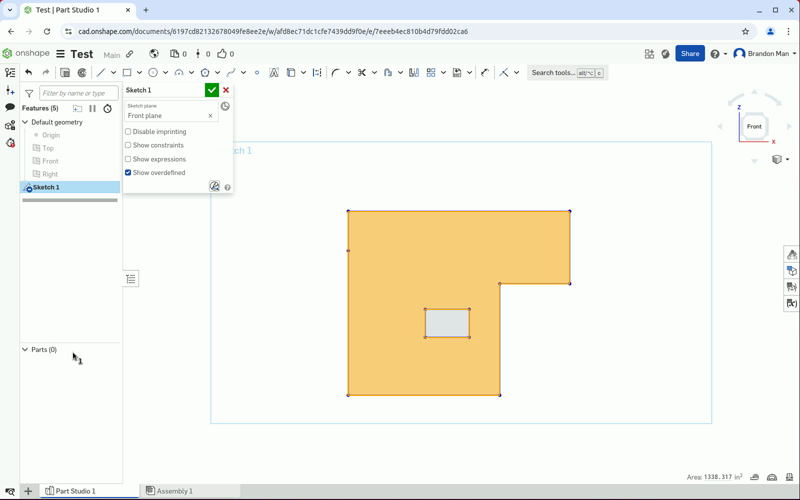
key(shift+y)
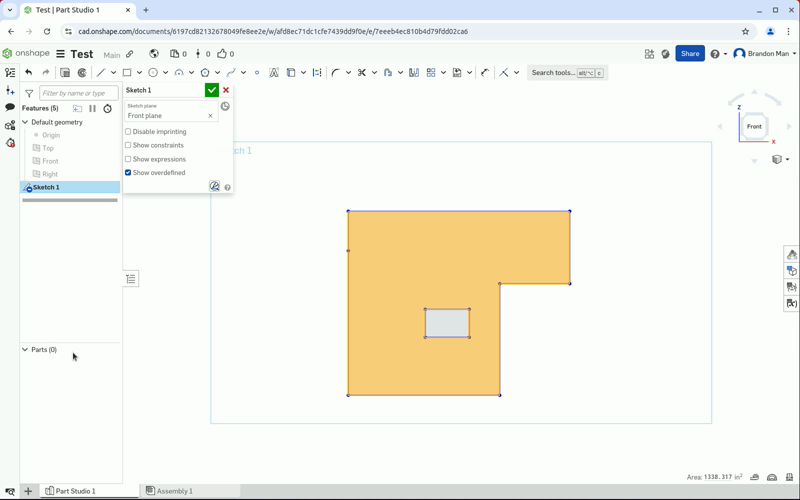
key(shift+e)
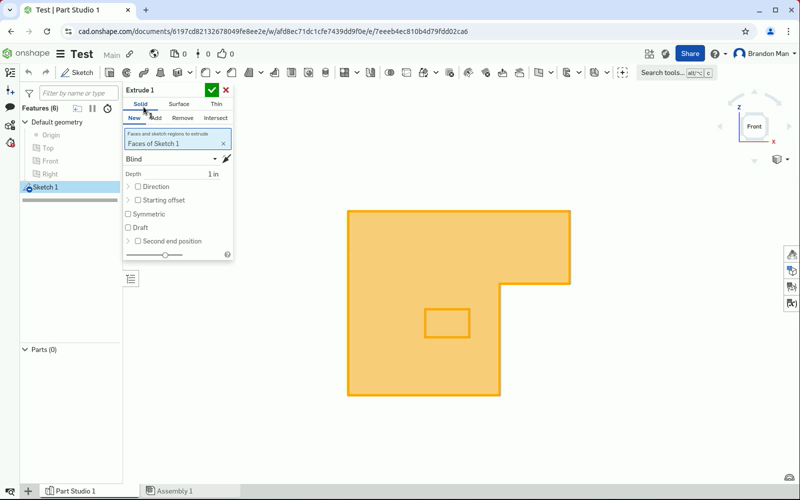
mouse_move(143, 106)
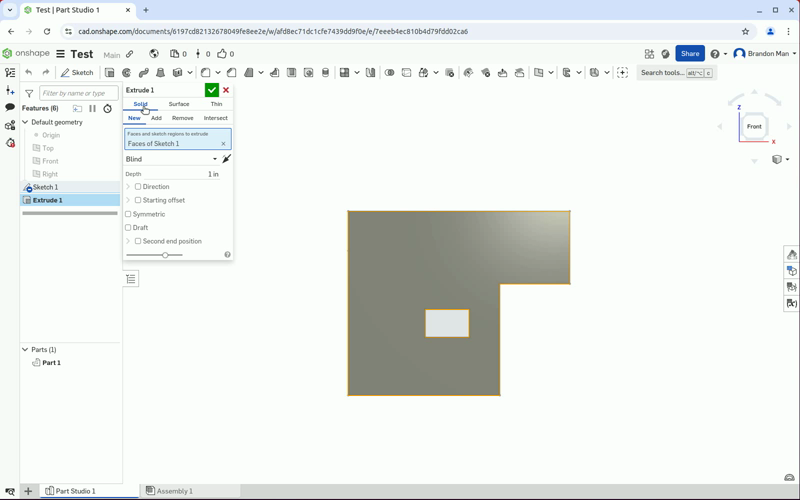
click(143, 106)
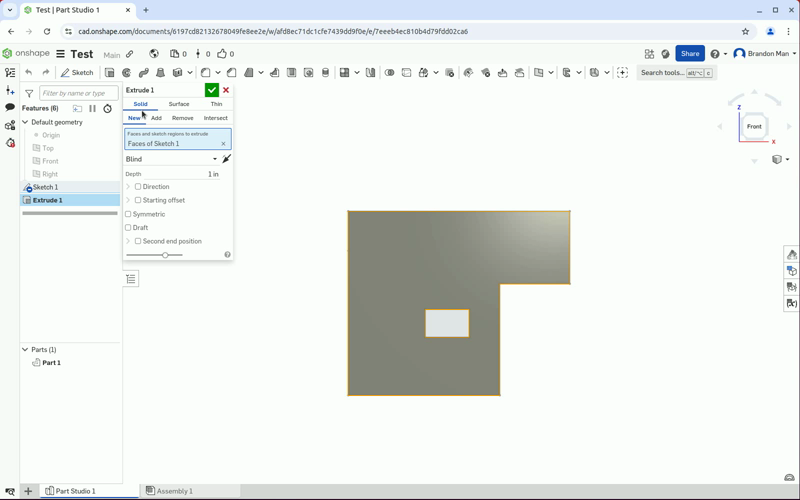
mouse_move(137, 120)
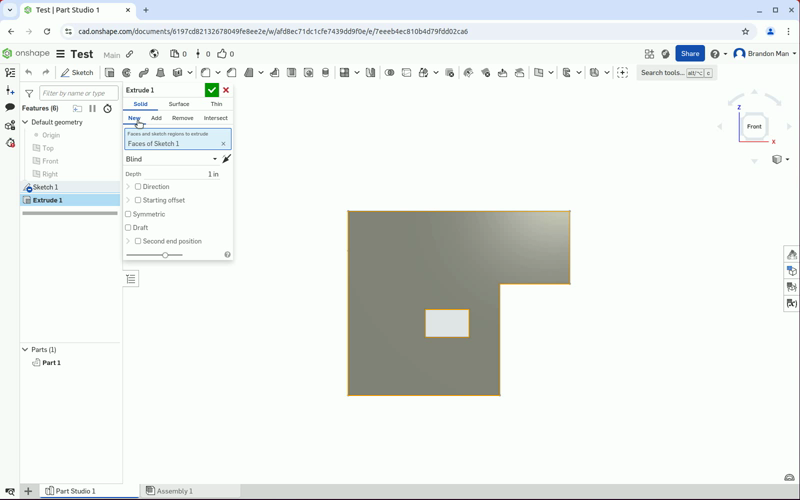
click(137, 120)
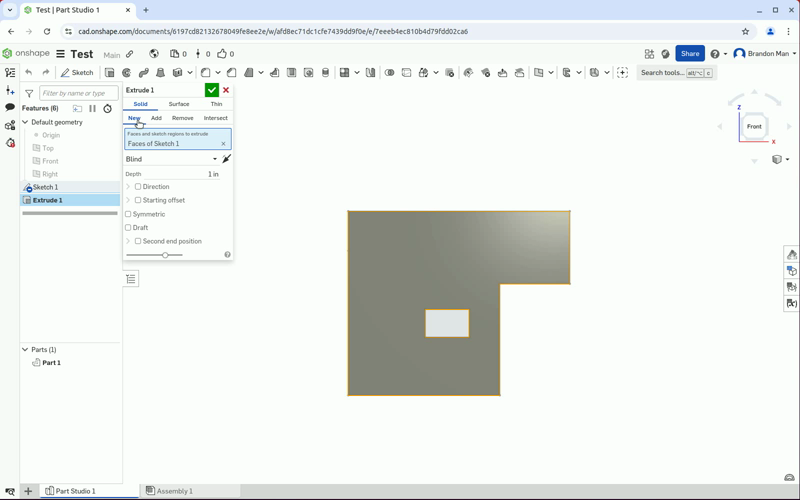
key(tab, 4)
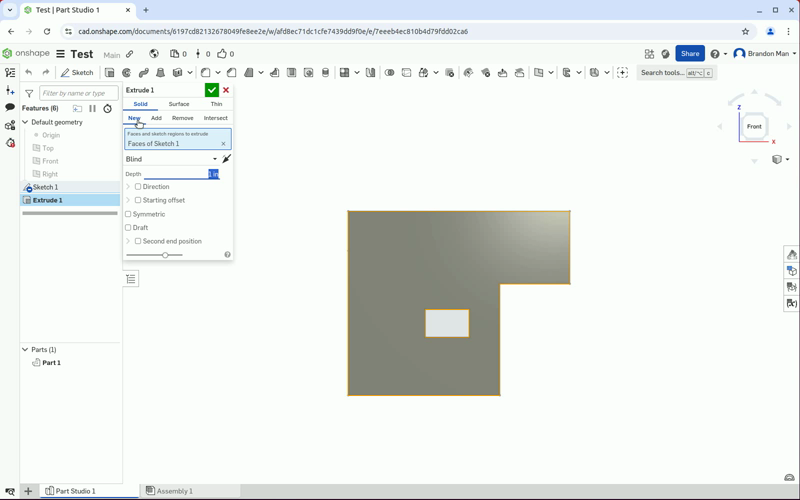
text(0.963)
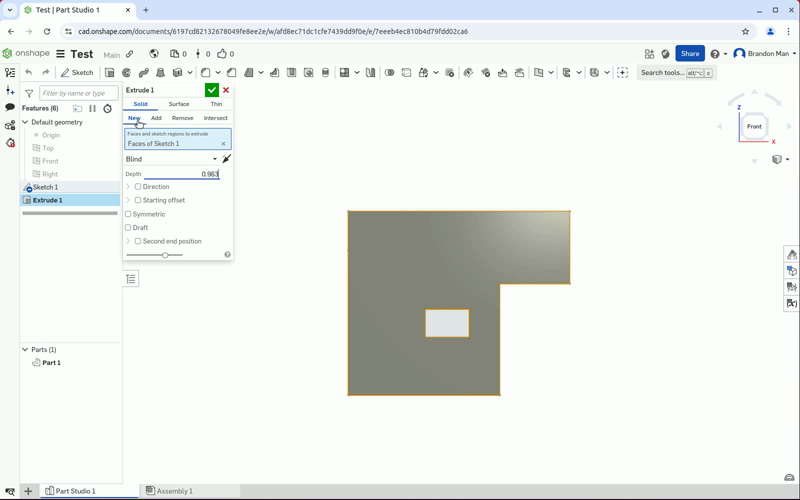
key(enter)
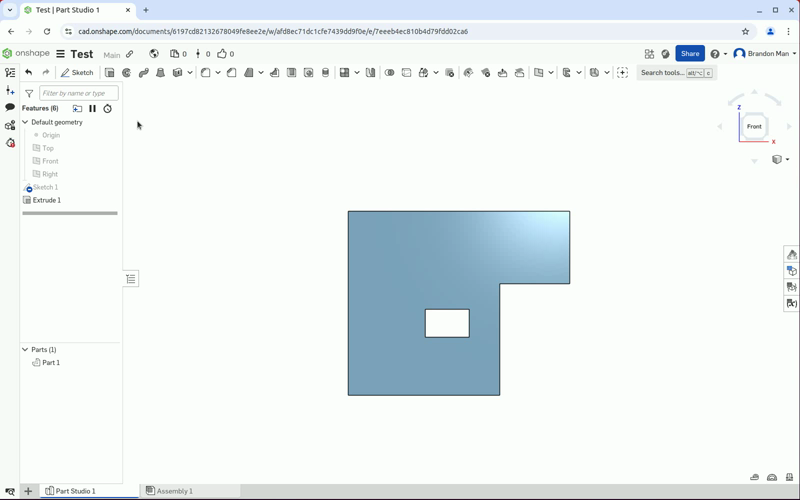
key(shift+h)
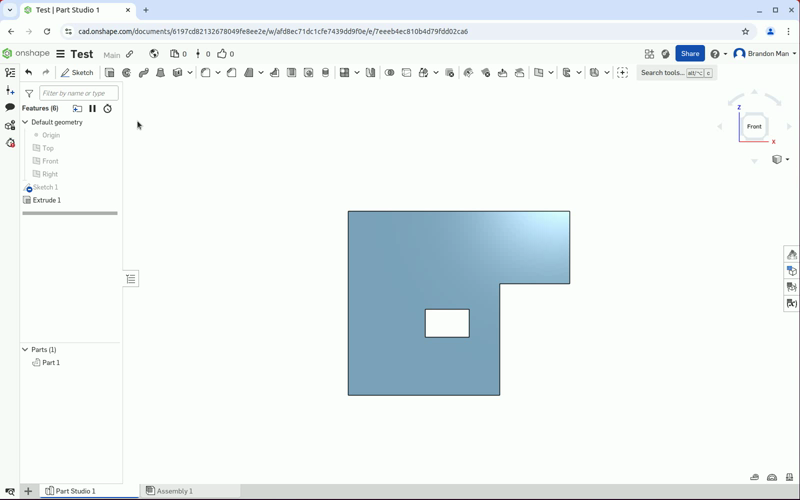
key(shift+h)
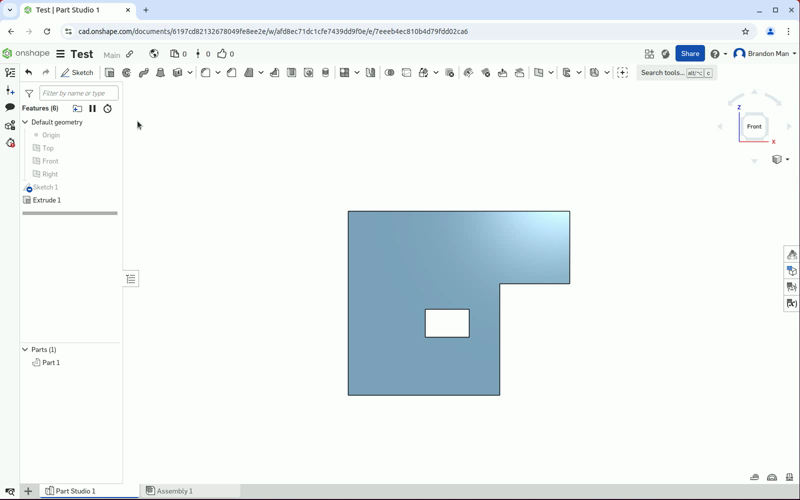
mouse_move(73, 189)
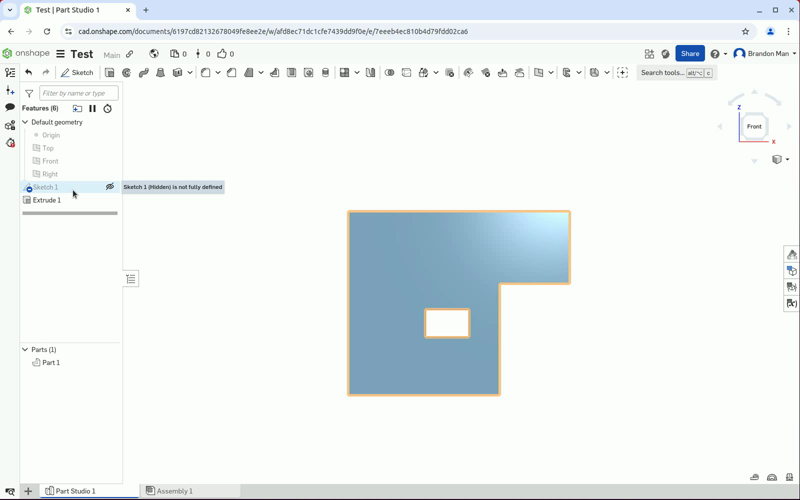
click(73, 189)
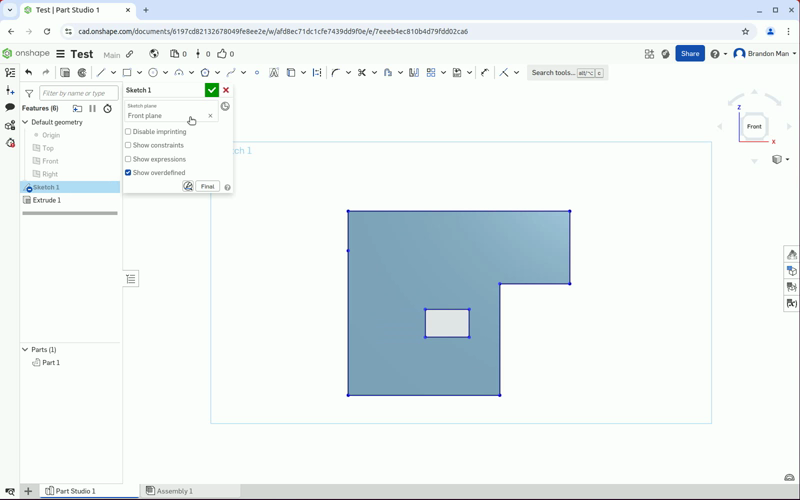
mouse_move(229, 92)
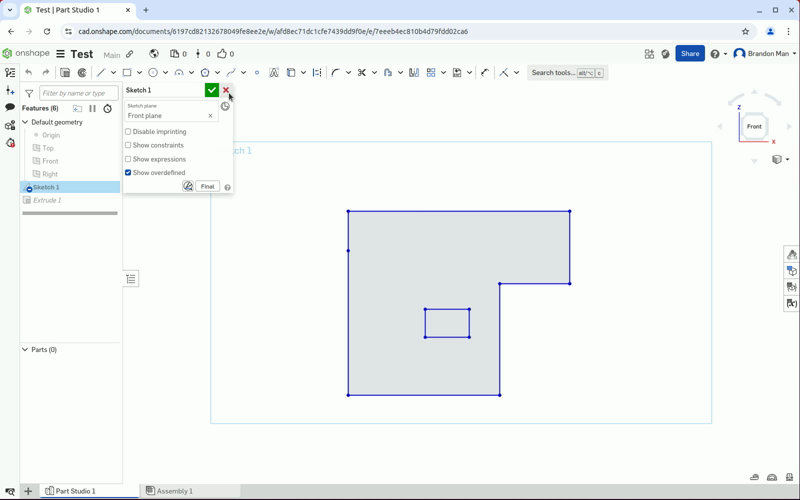
click(229, 92)
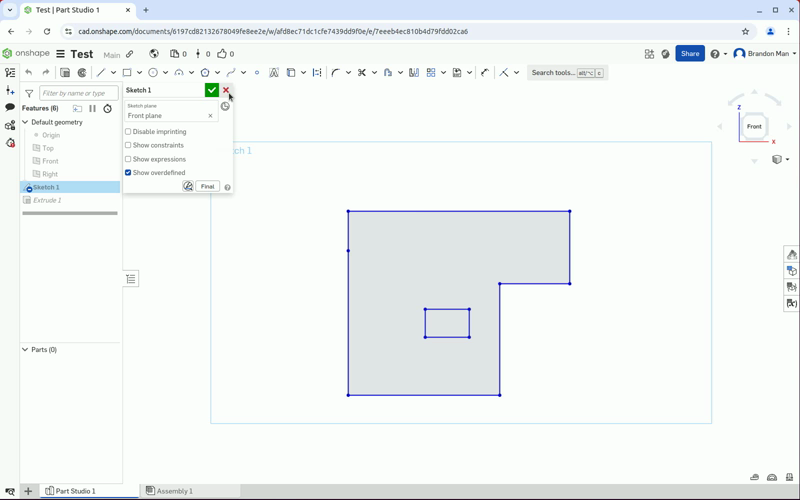
key(shift+s)
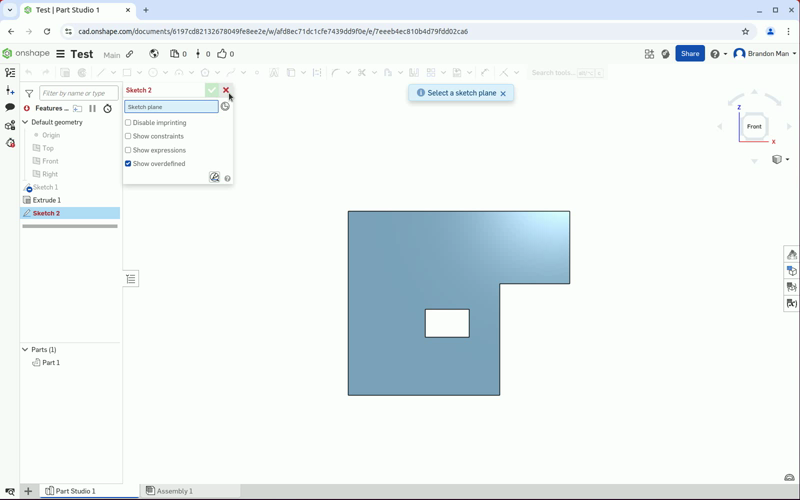
mouse_move(73, 163)
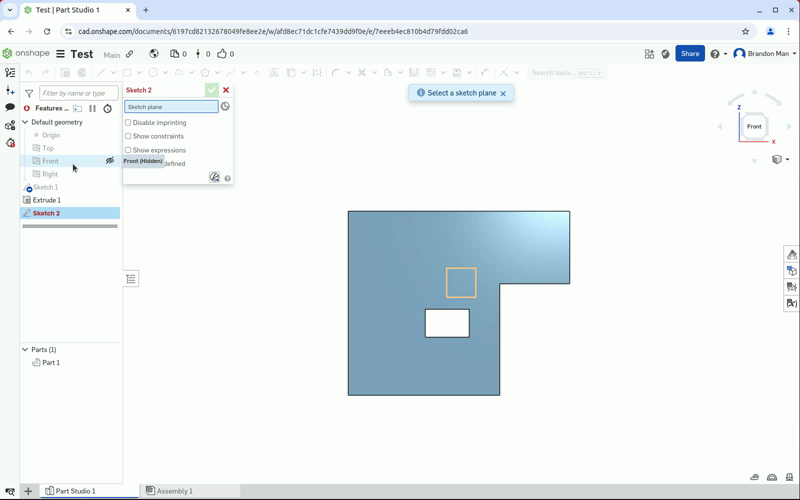
click(73, 163)
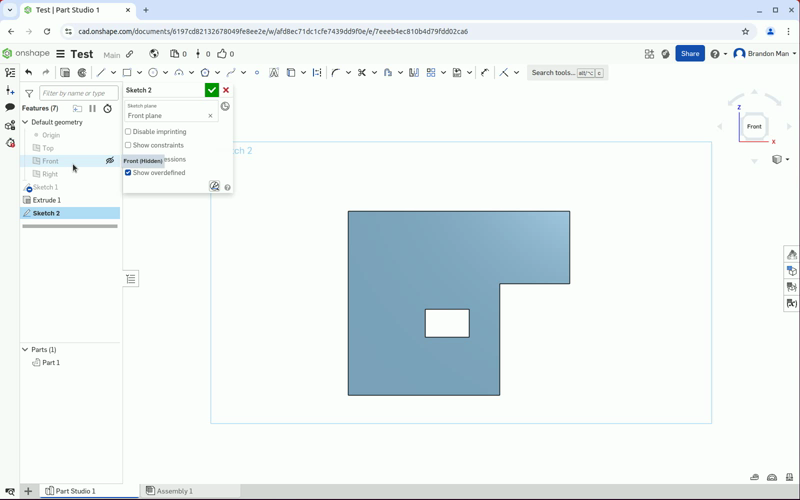
mouse_move(73, 352)
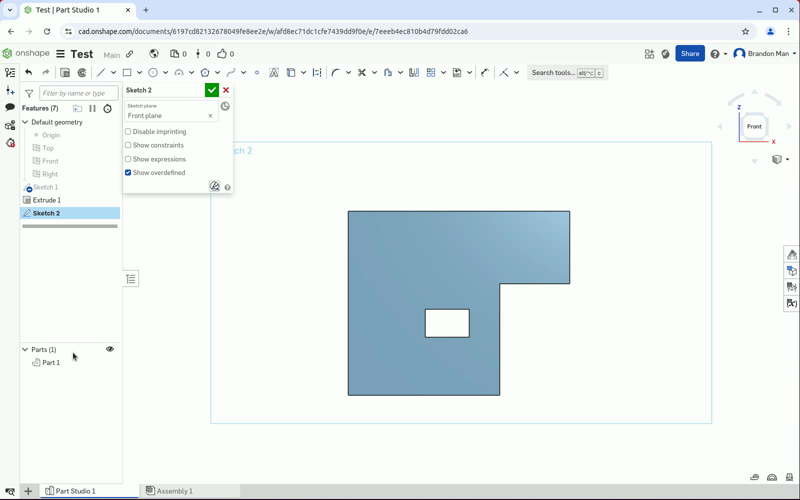
key(y)
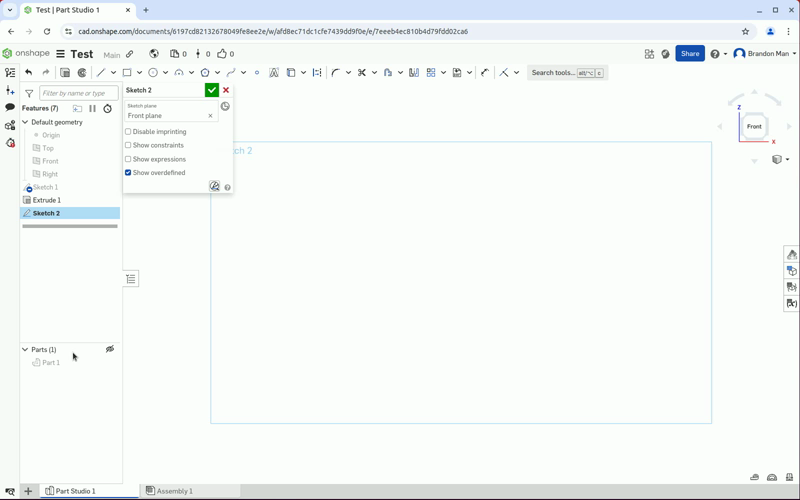
key(l)
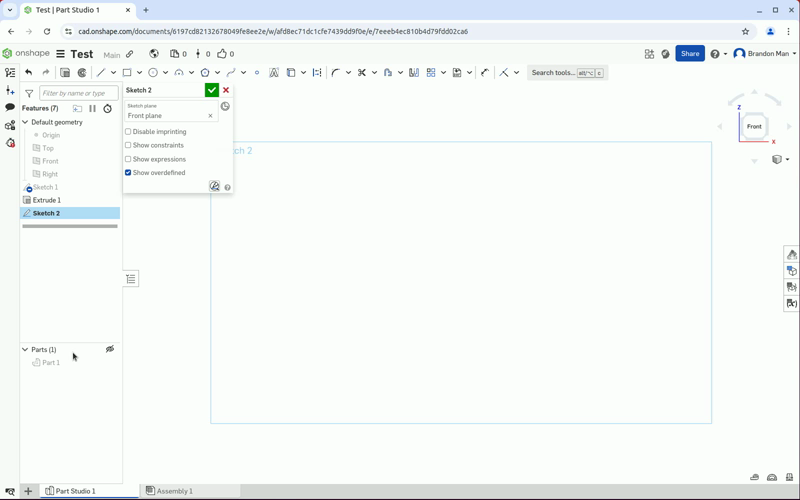
key_down(shift)
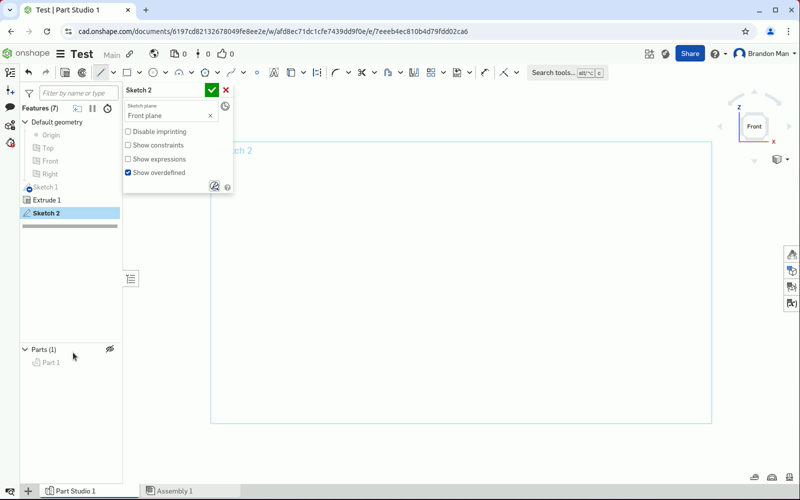
mouse_move(500, 395)
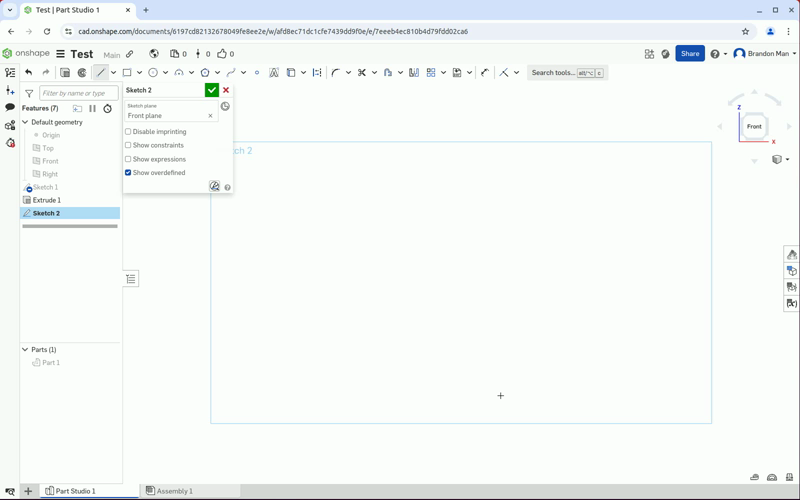
click(500, 395)
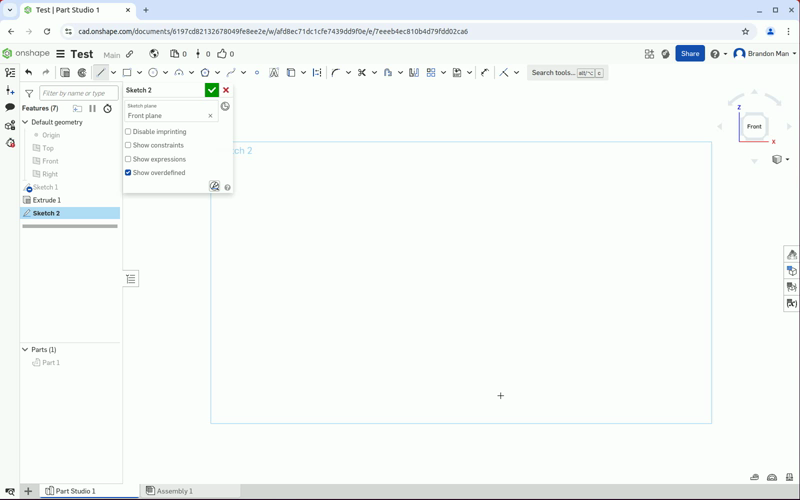
key_up(shift)
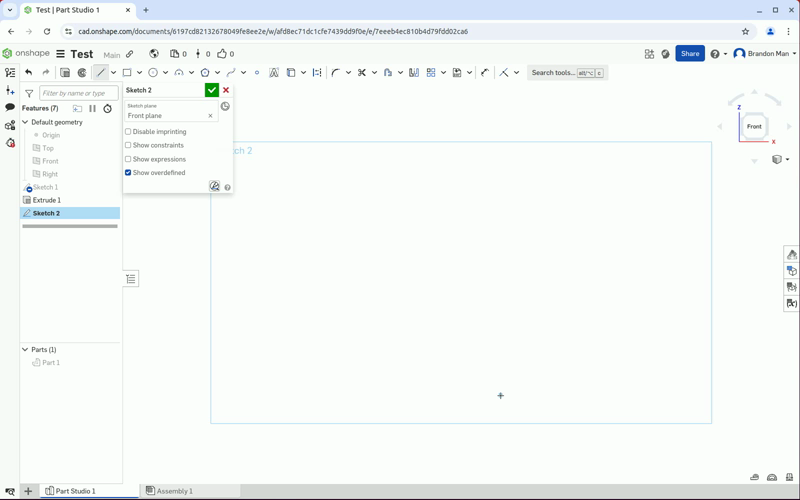
key_down(shift)
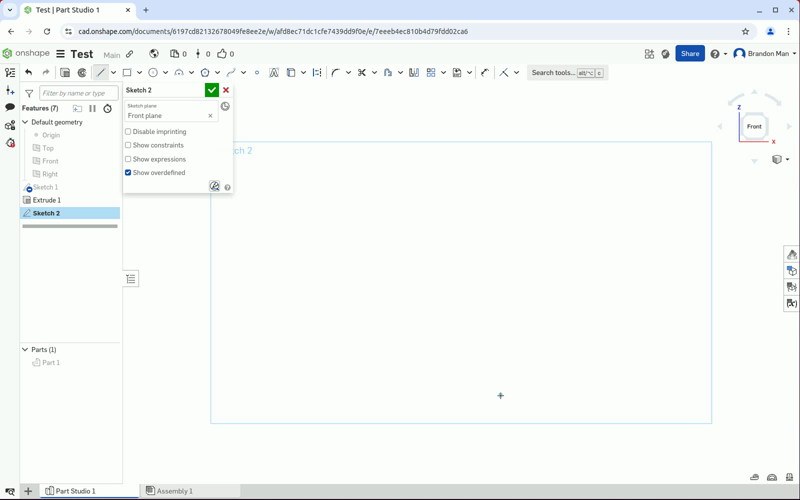
mouse_move(571, 395)
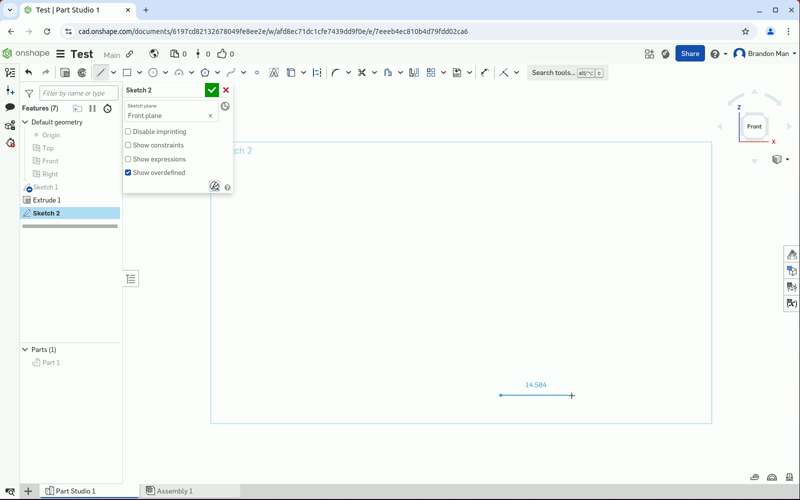
click(571, 395)
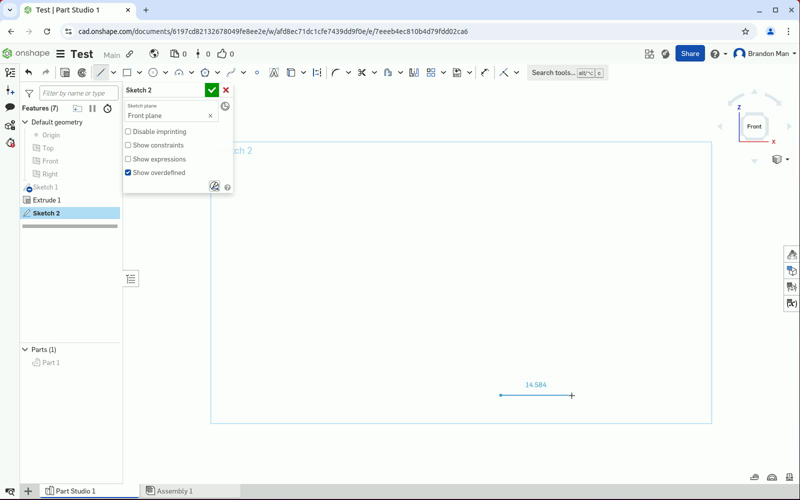
key_up(shift)
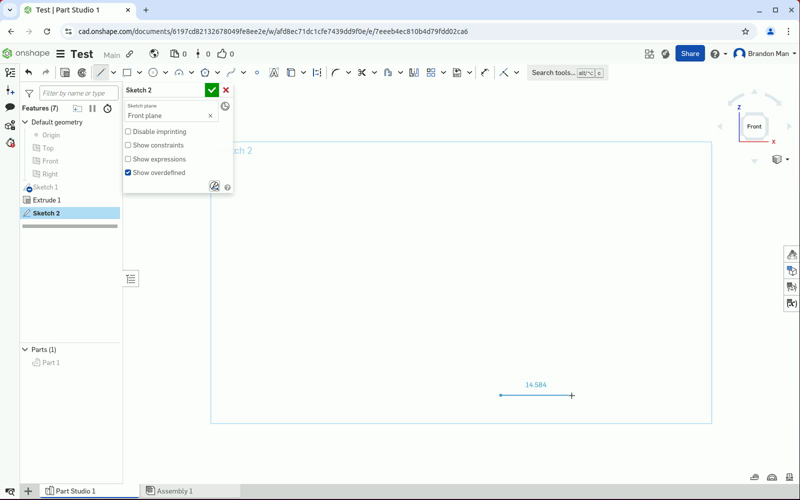
key_down(shift)
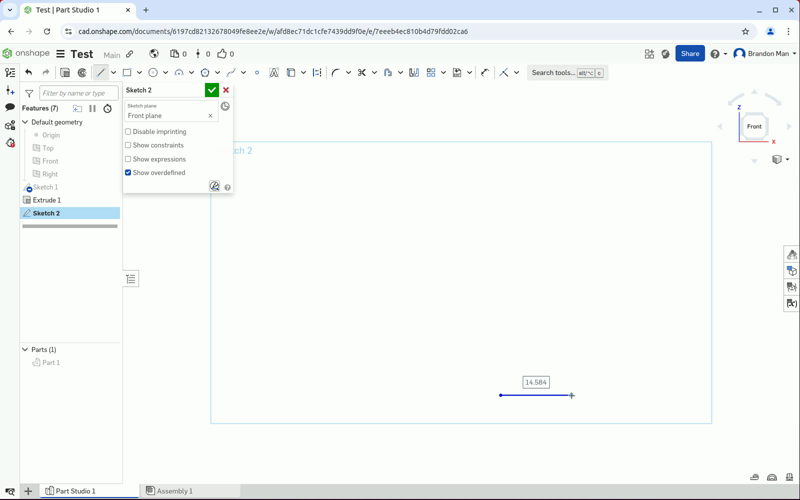
mouse_move(571, 282)
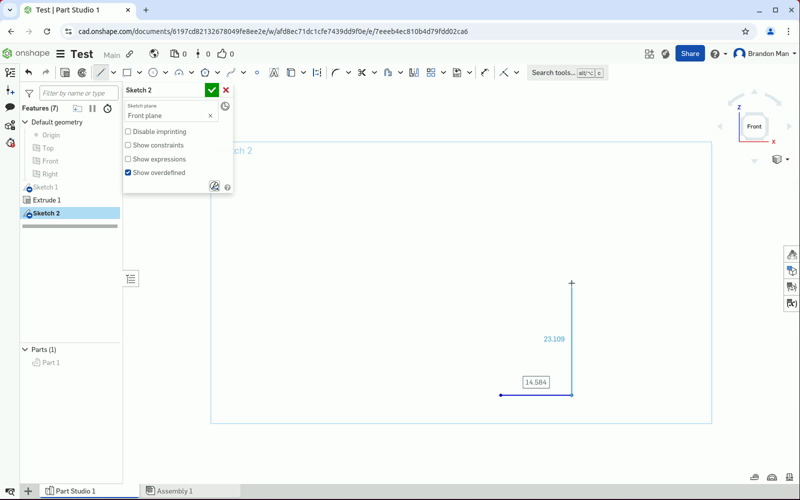
click(571, 282)
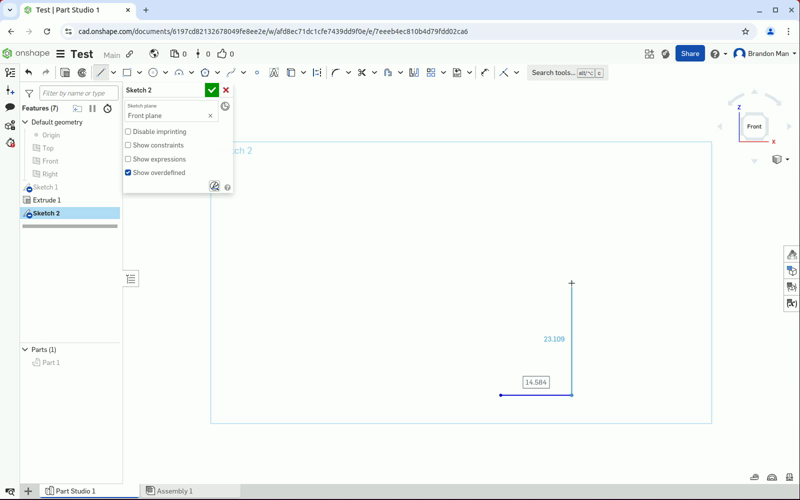
key_up(shift)
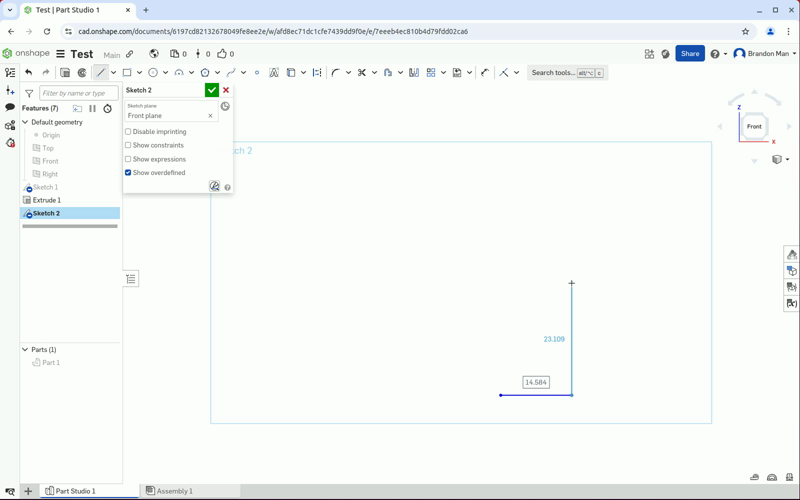
key_down(shift)
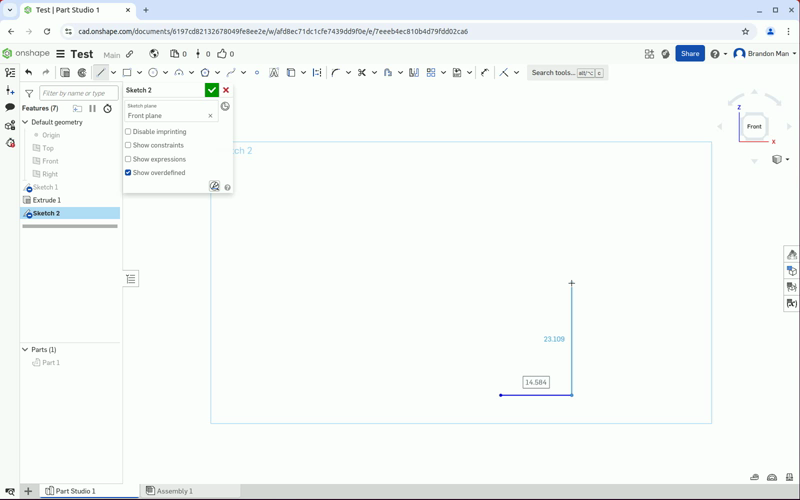
mouse_move(500, 282)
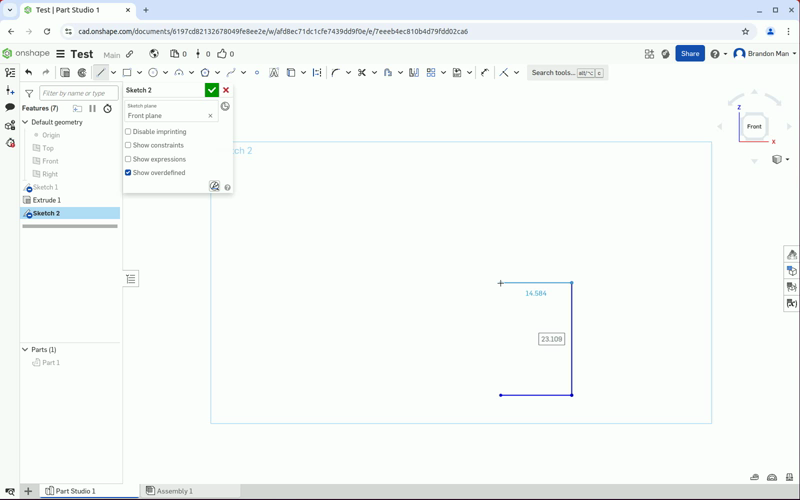
click(500, 282)
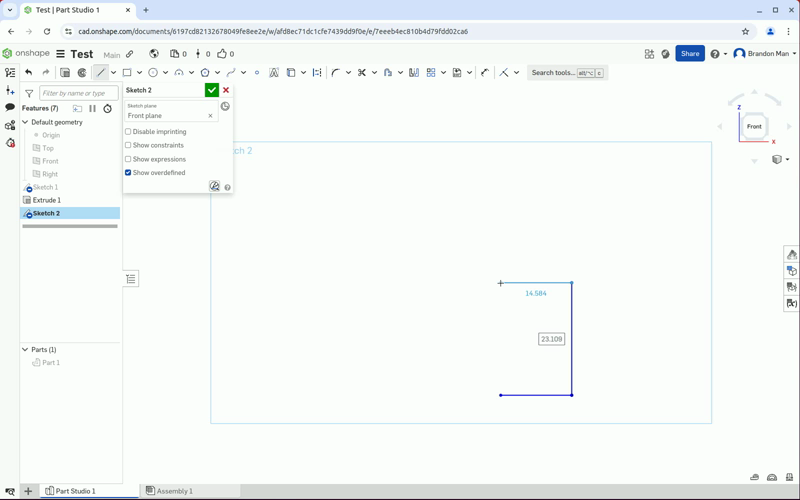
key_up(shift)
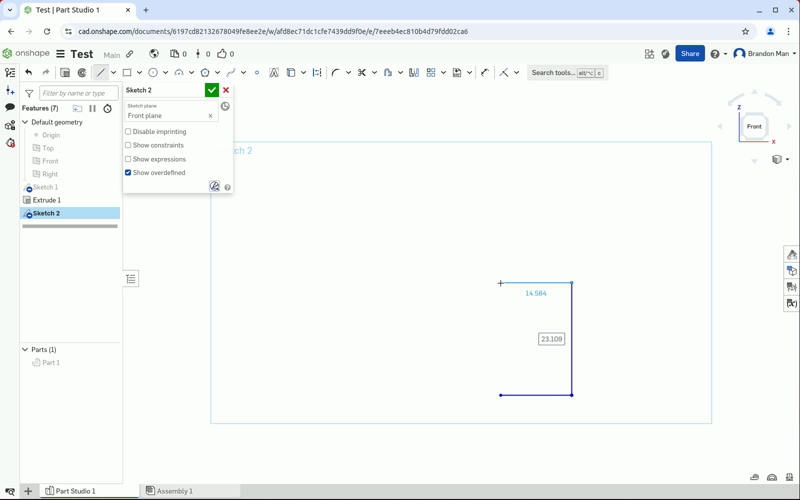
key_down(shift)
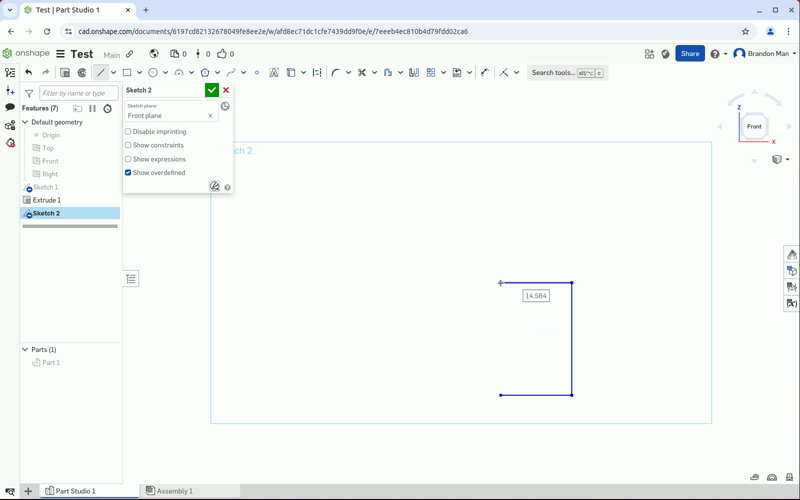
mouse_move(500, 395)
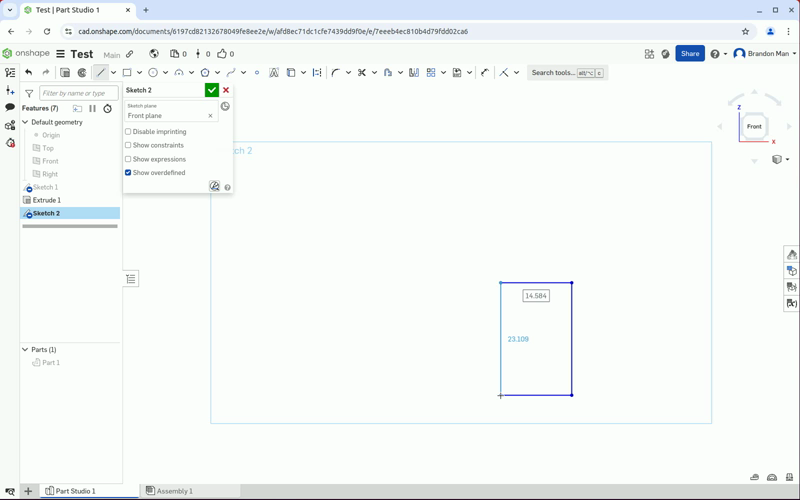
key_up(shift)
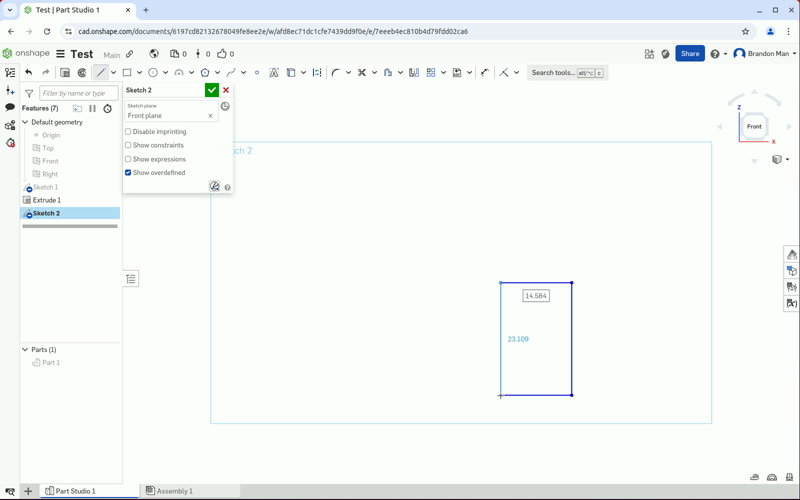
click(500, 395)
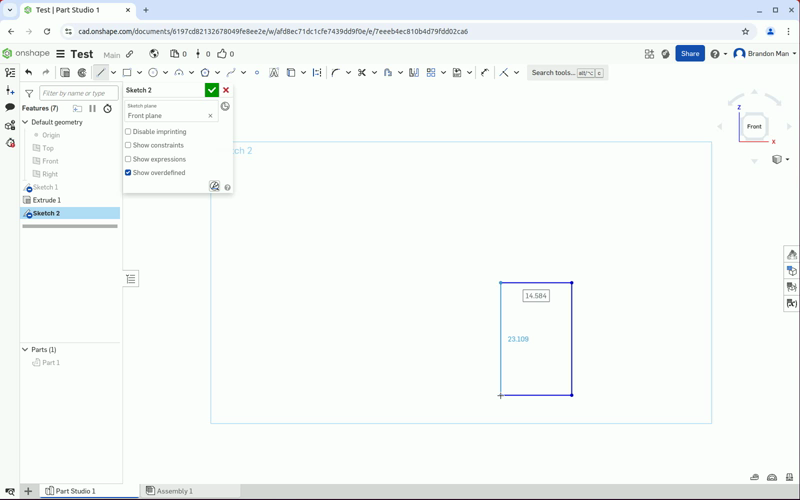
key(esc)
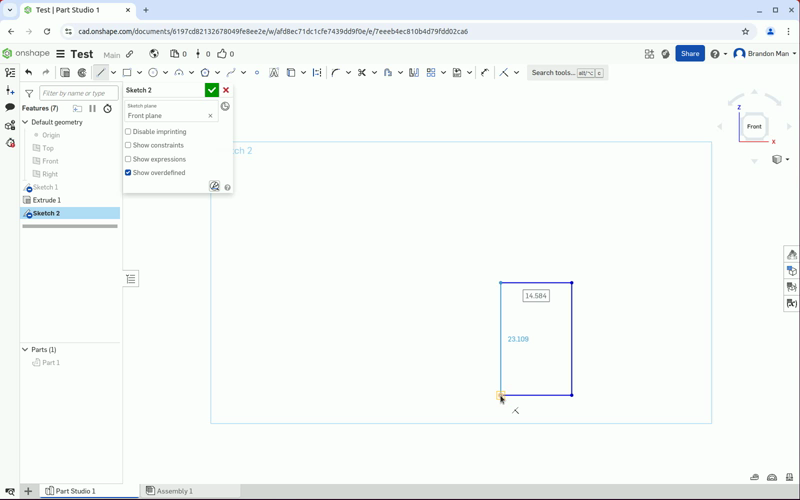
key(l)
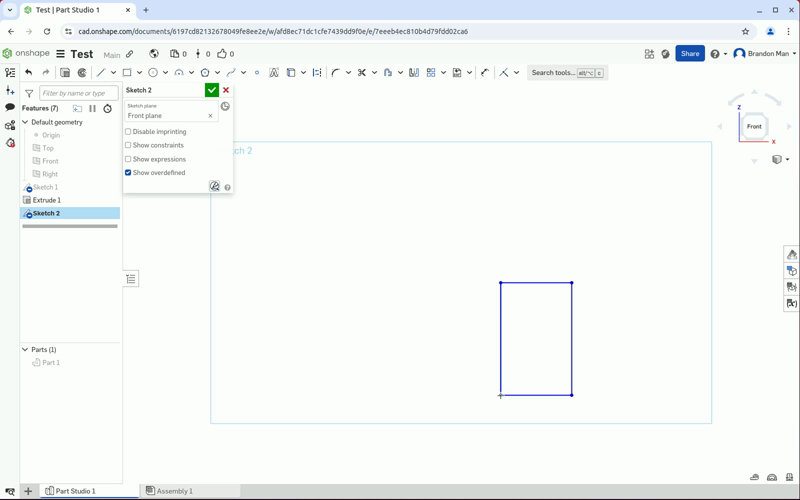
key_down(shift)
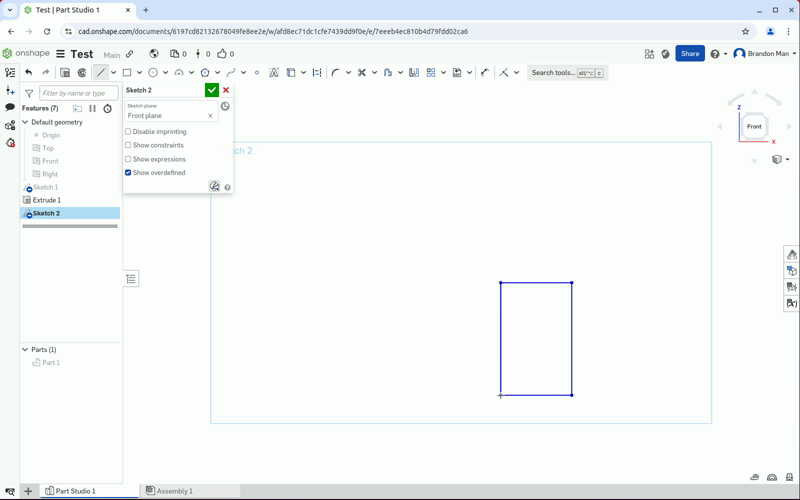
mouse_move(513, 339)
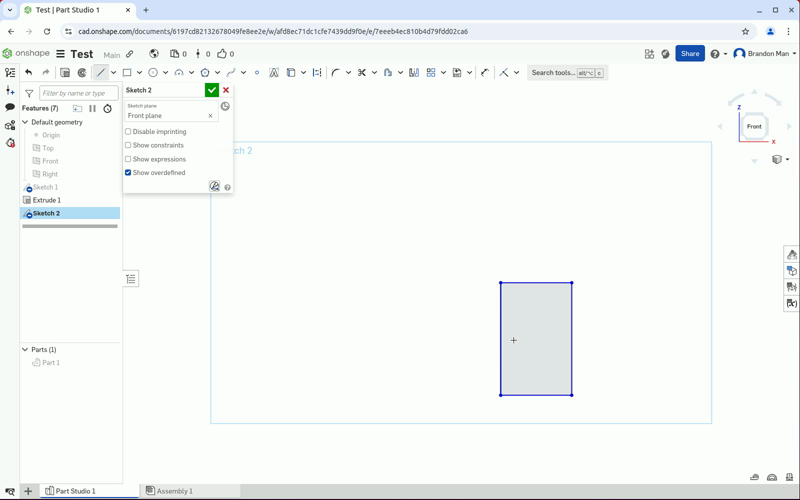
click(513, 339)
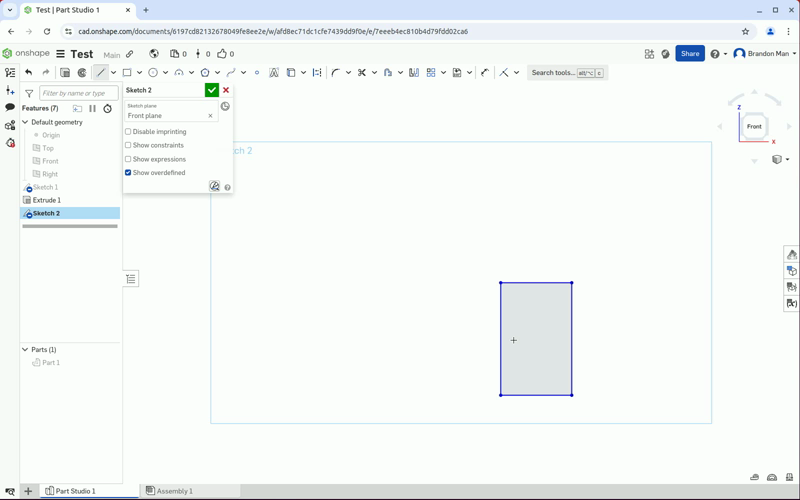
key_up(shift)
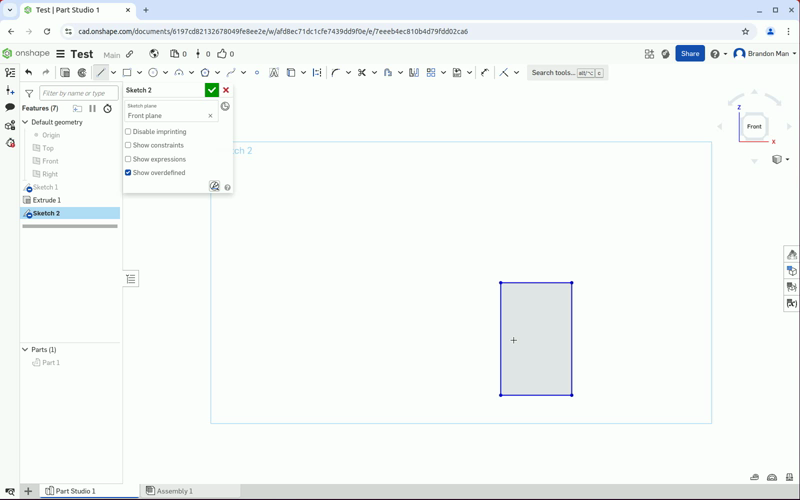
key_down(shift)
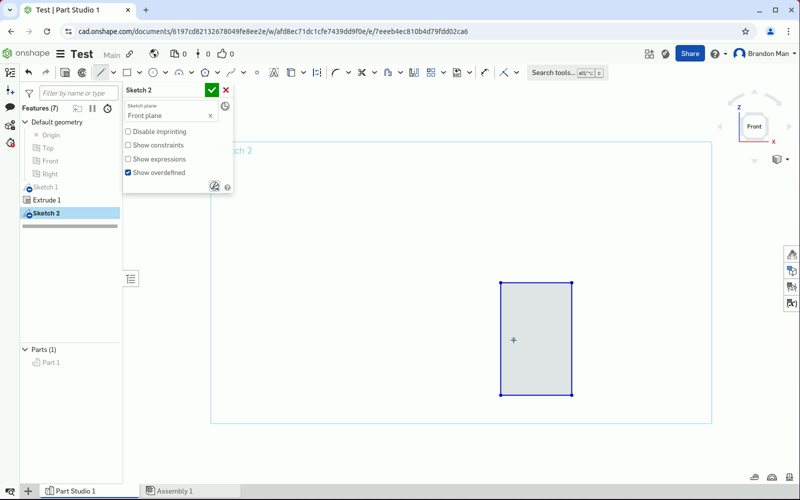
mouse_move(543, 339)
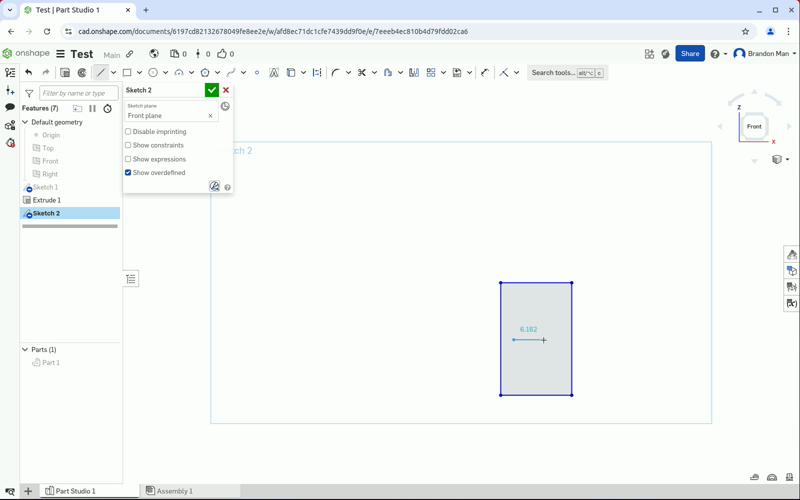
mouse_move(552, 339)
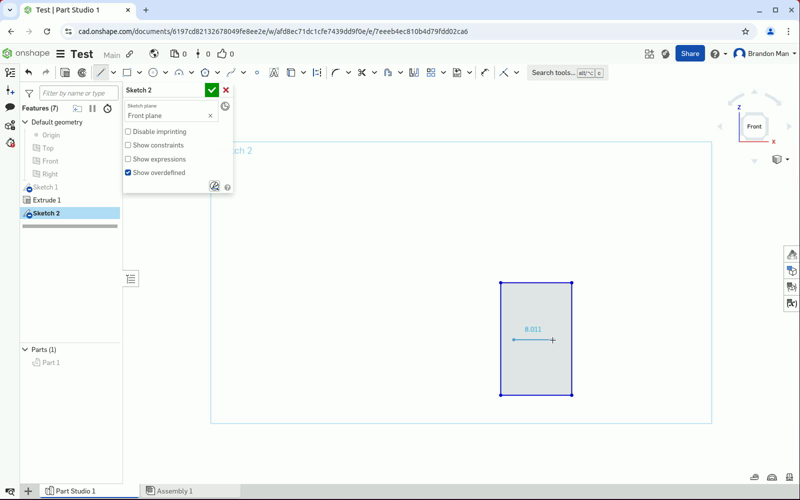
click(552, 339)
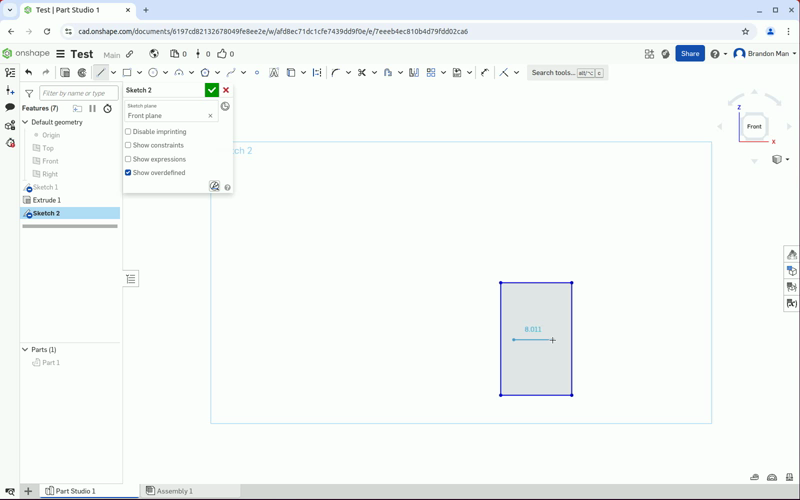
key_up(shift)
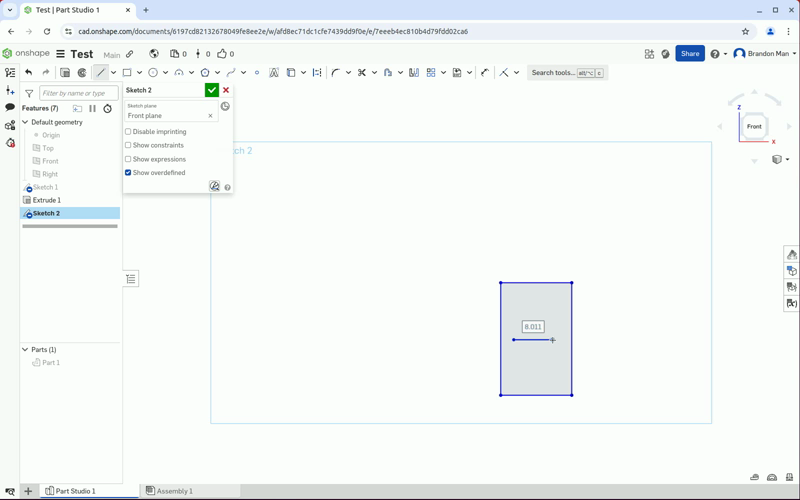
key_down(shift)
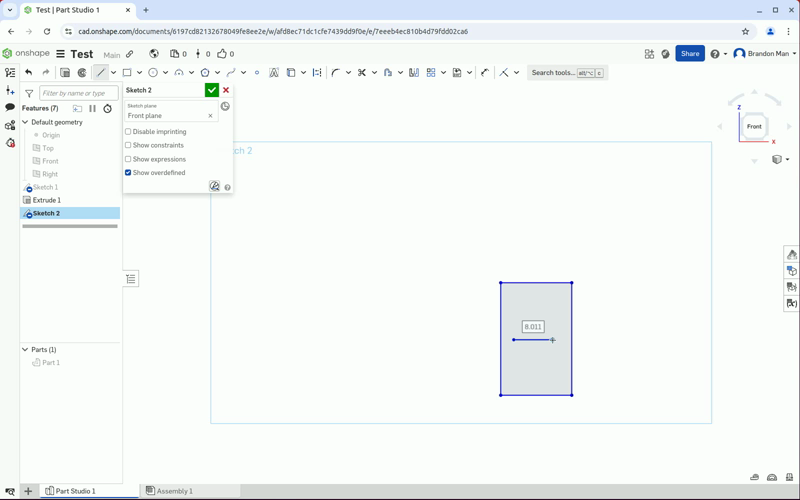
mouse_move(582, 339)
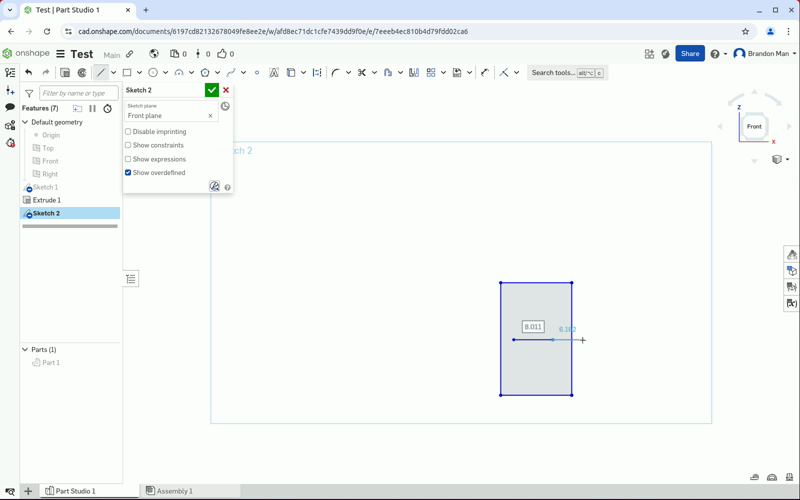
mouse_move(552, 306)
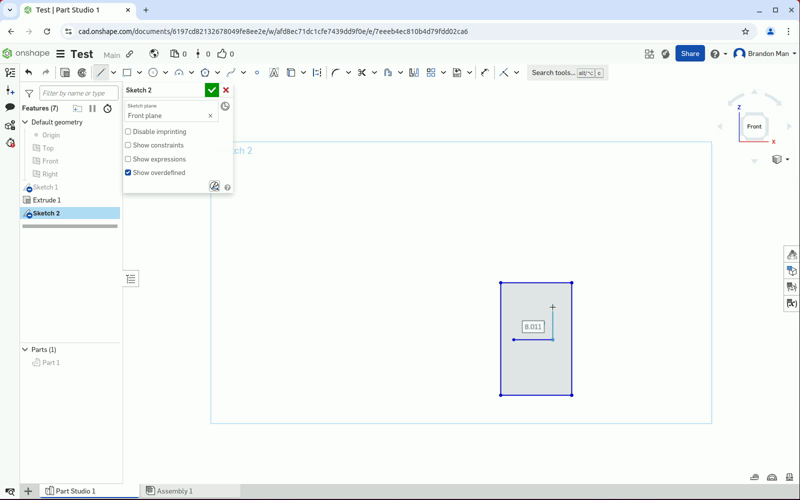
click(552, 306)
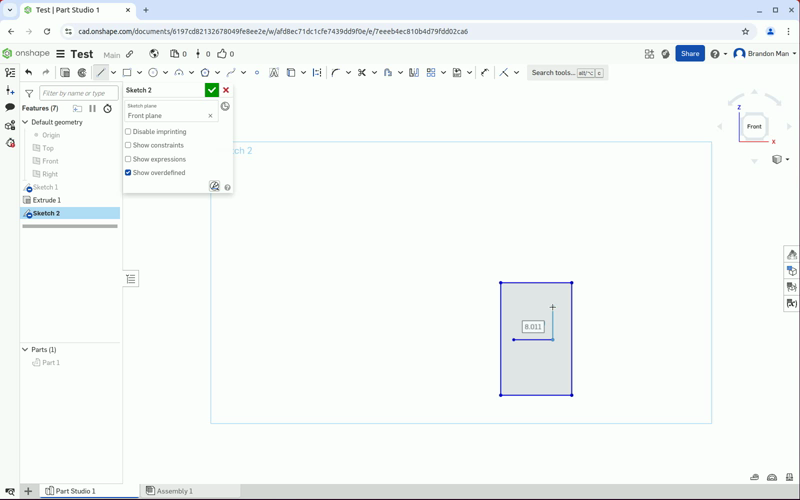
key_up(shift)
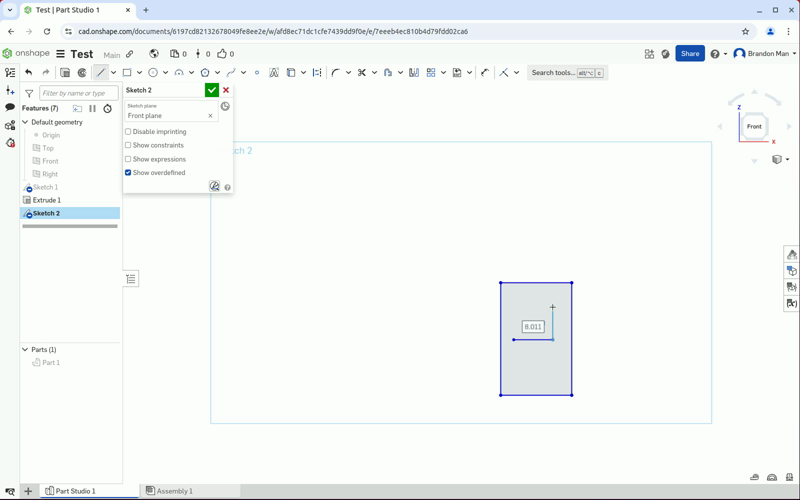
key_down(shift)
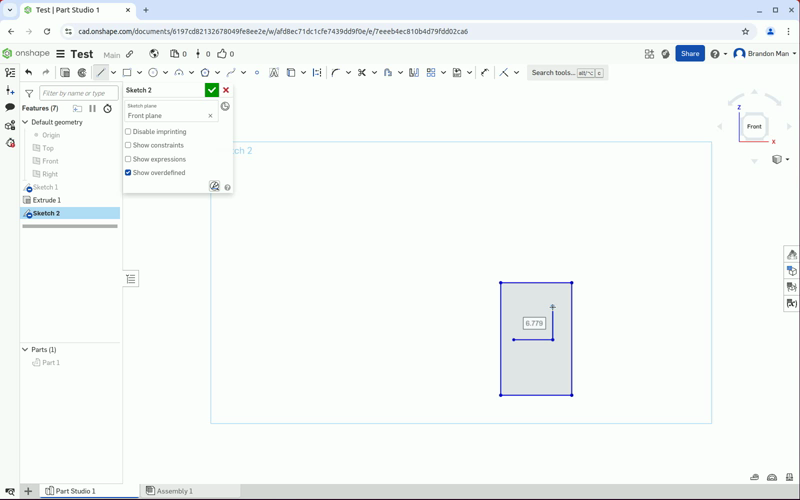
mouse_move(582, 306)
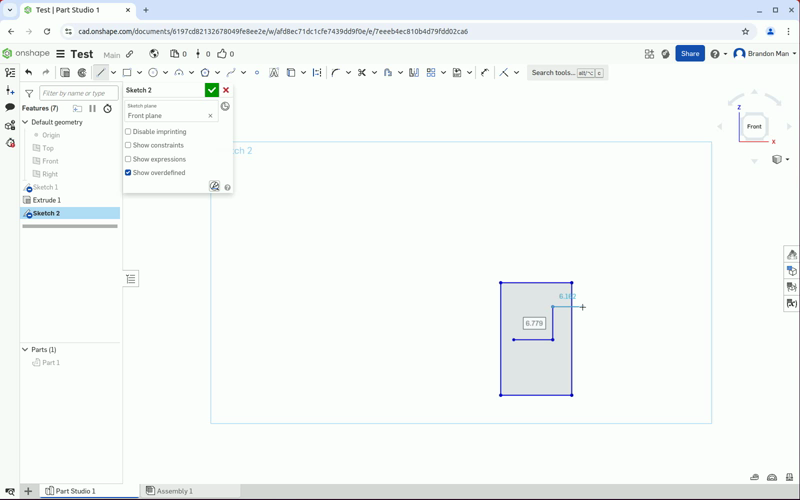
mouse_move(513, 306)
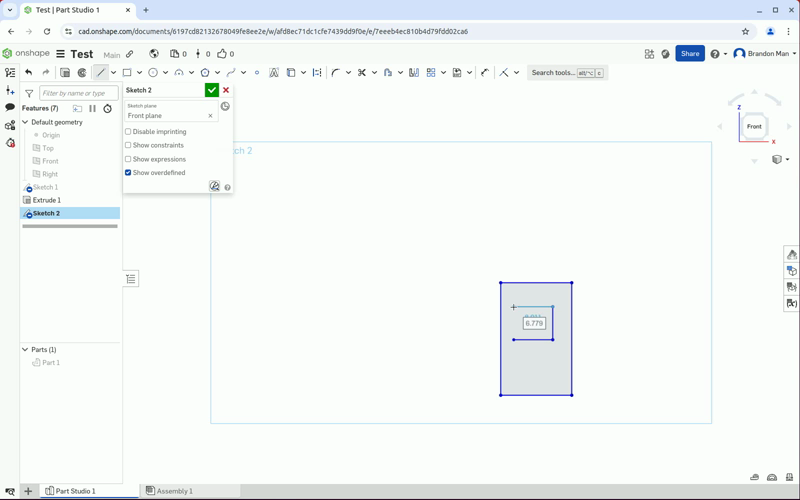
click(513, 306)
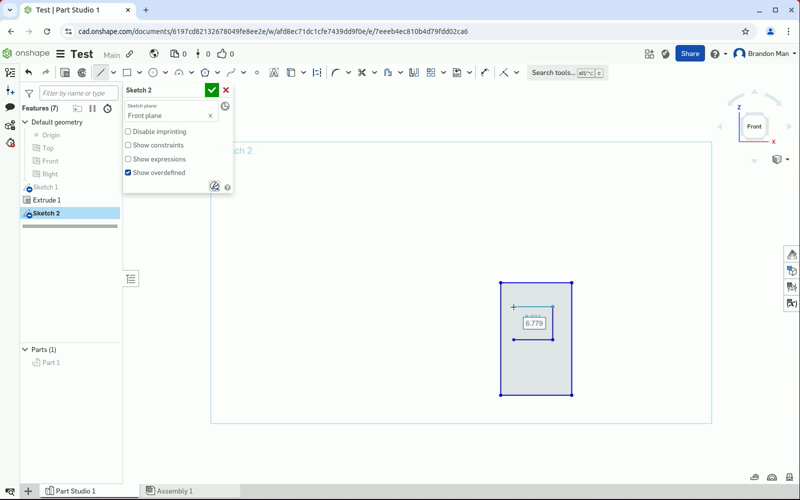
key_up(shift)
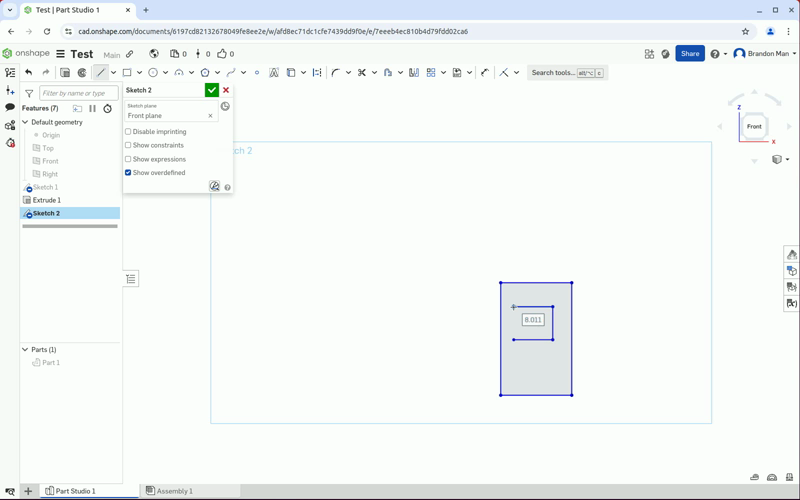
mouse_move(543, 306)
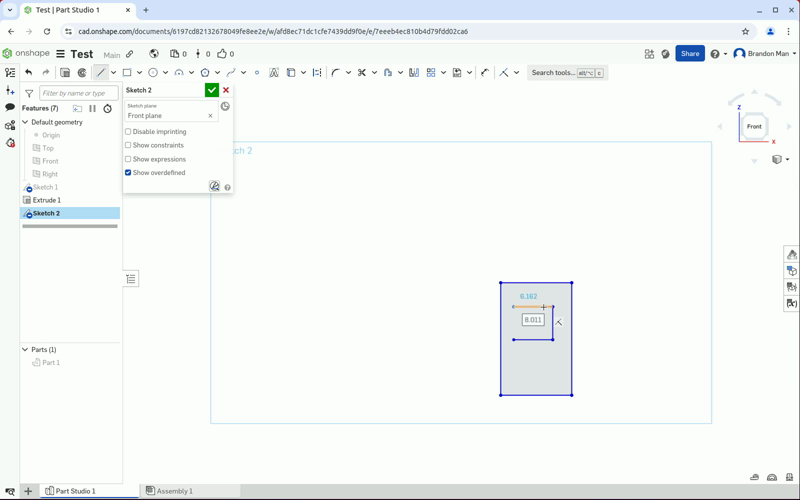
key_down(shift)
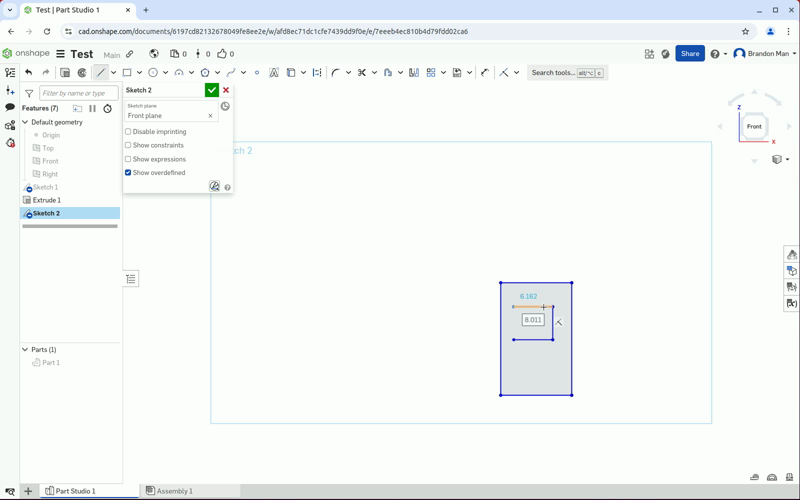
mouse_move(513, 339)
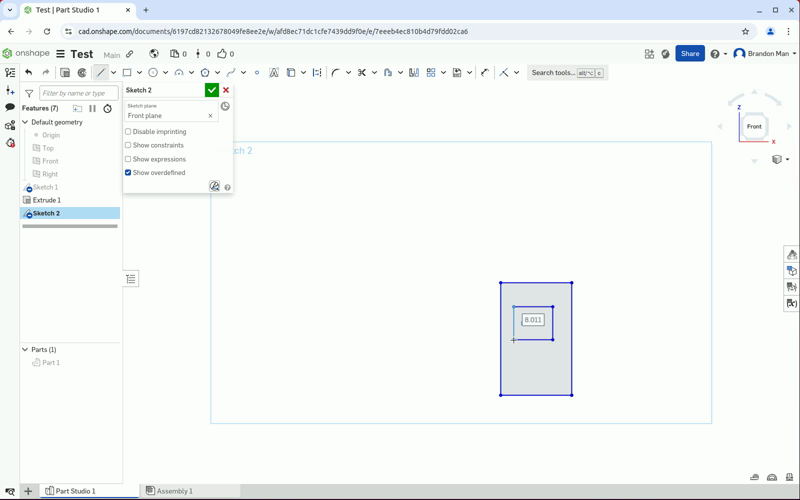
key_up(shift)
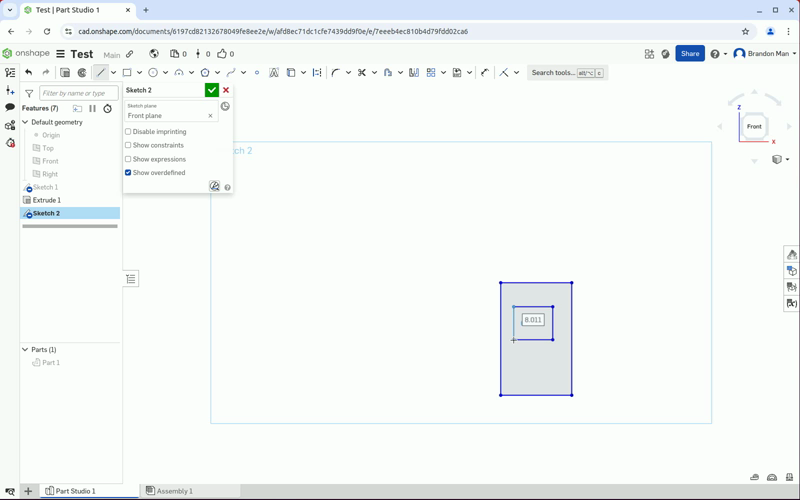
click(513, 339)
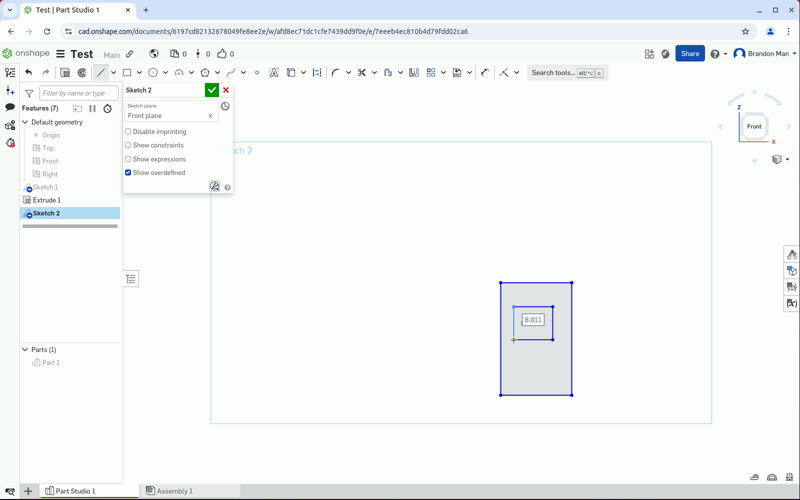
key(esc)
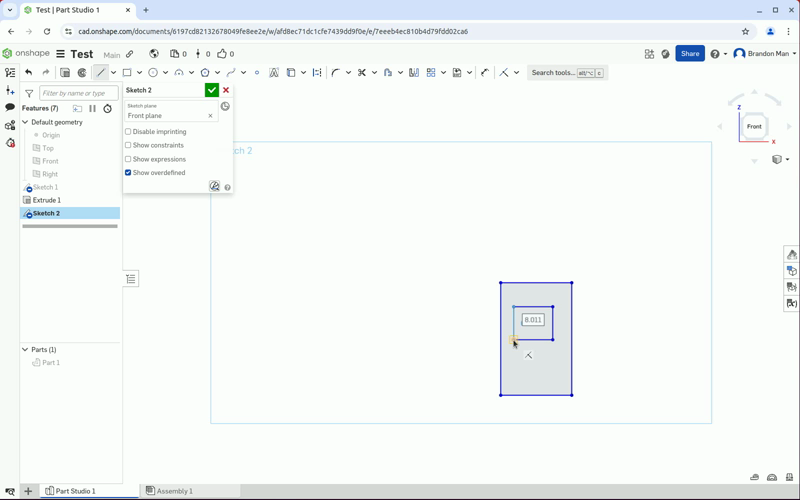
key(c)
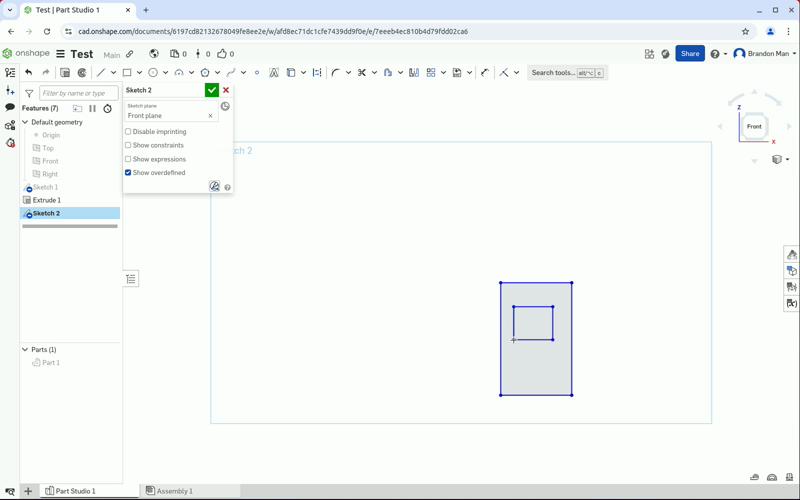
key_down(shift)
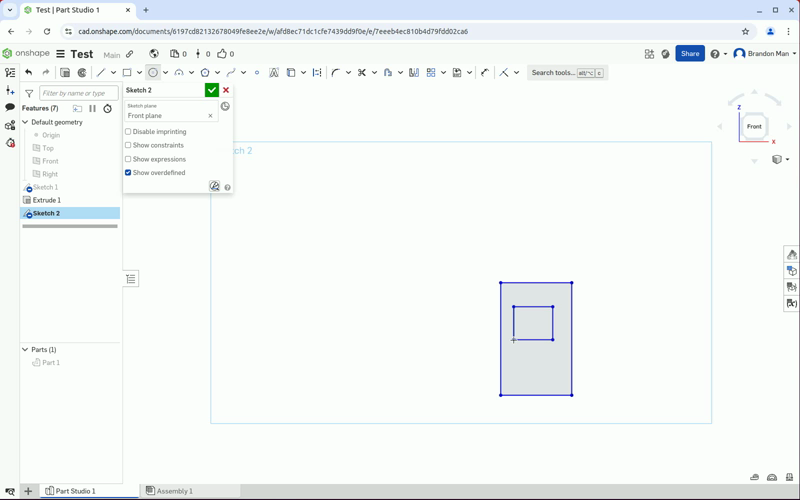
mouse_move(556, 349)
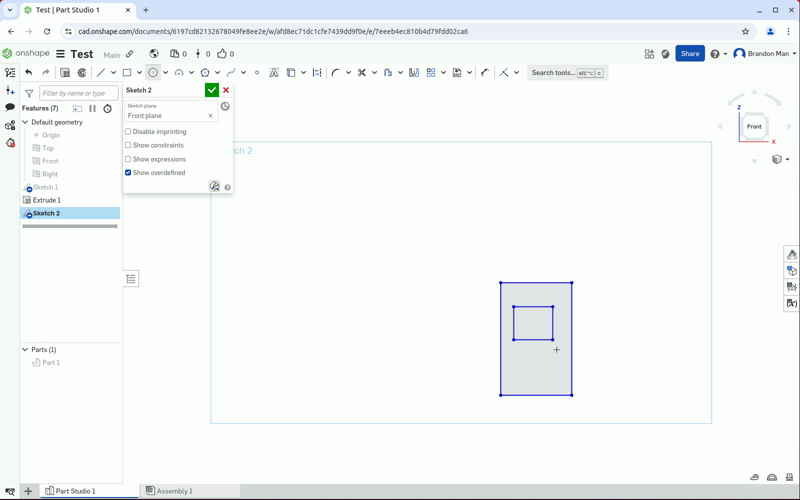
click(556, 349)
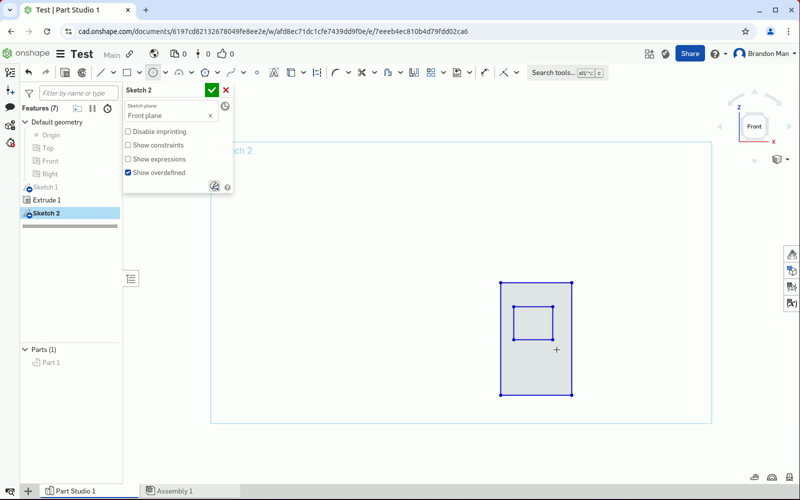
key_up(shift)
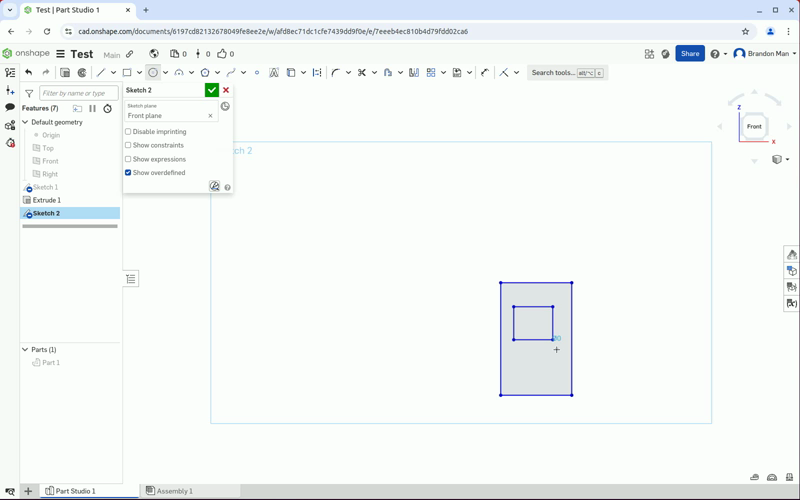
mouse_move(562, 349)
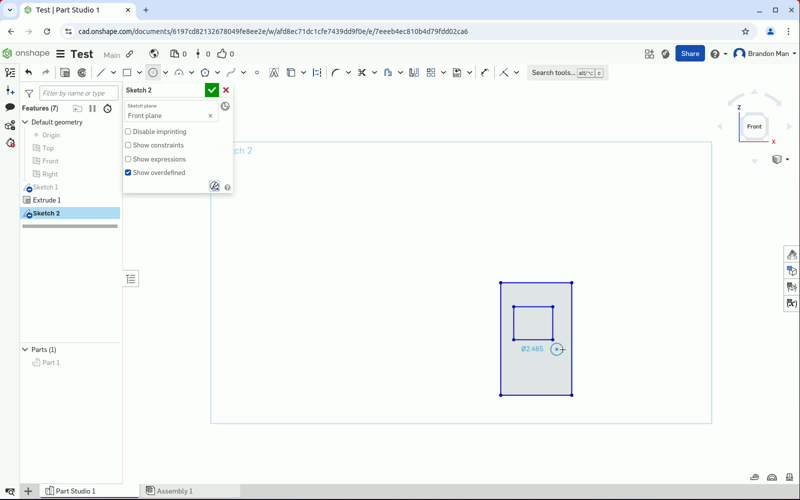
click(562, 349)
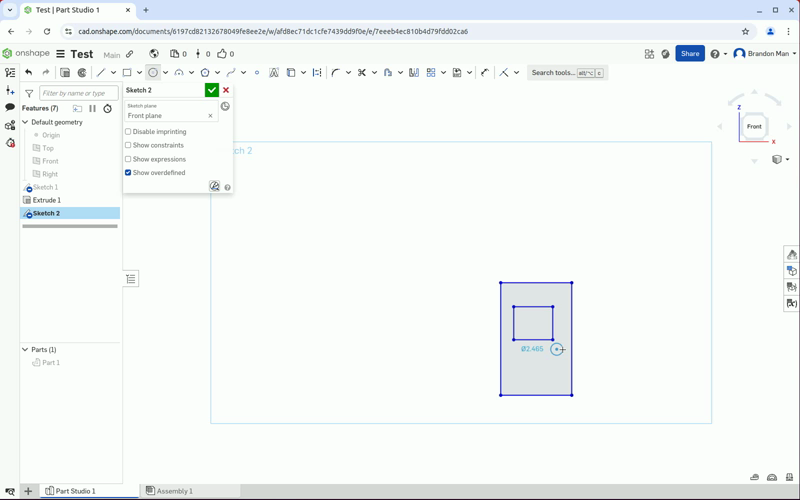
key(esc)
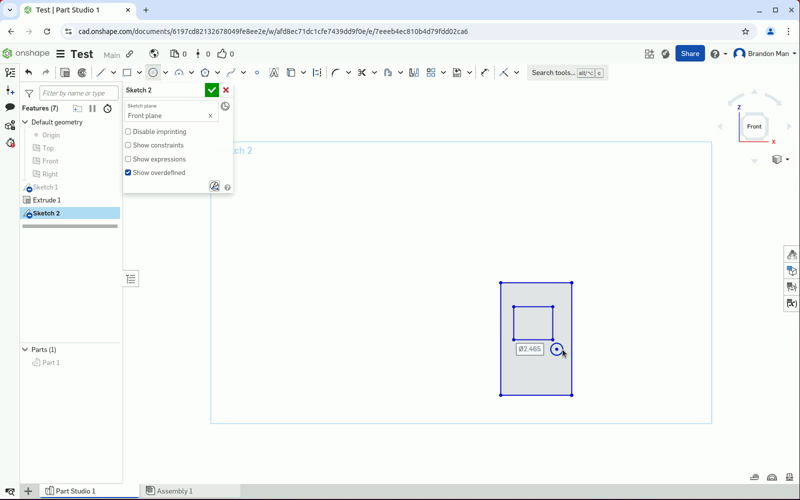
mouse_move(522, 382)
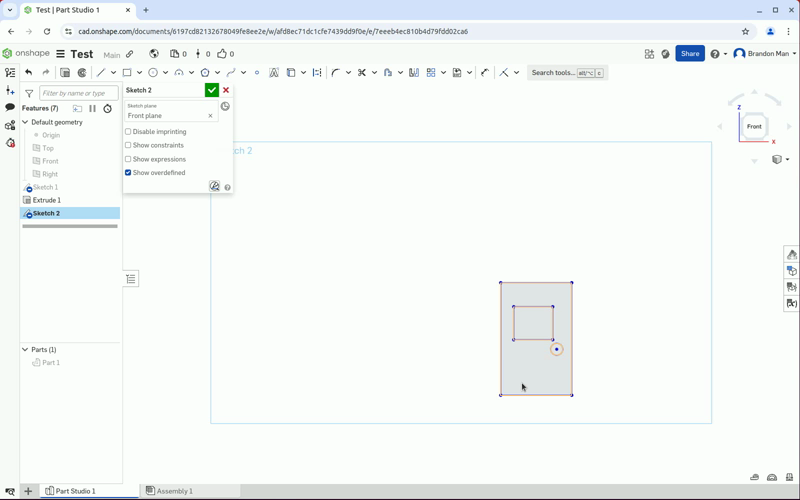
click(522, 382)
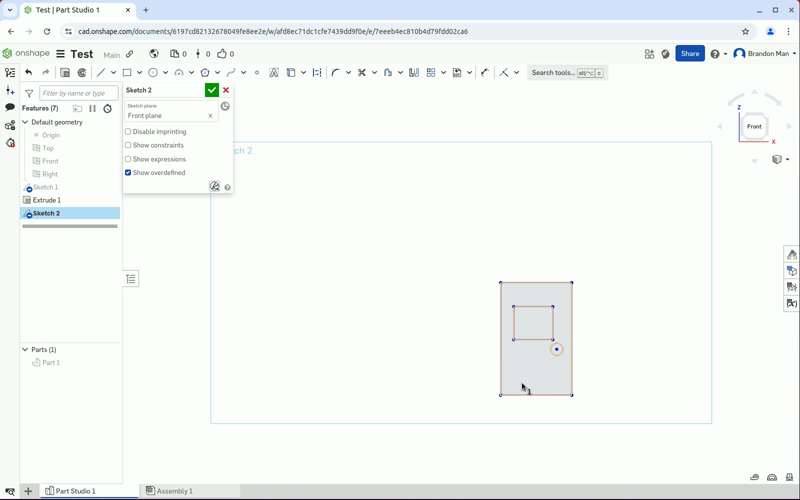
mouse_move(73, 352)
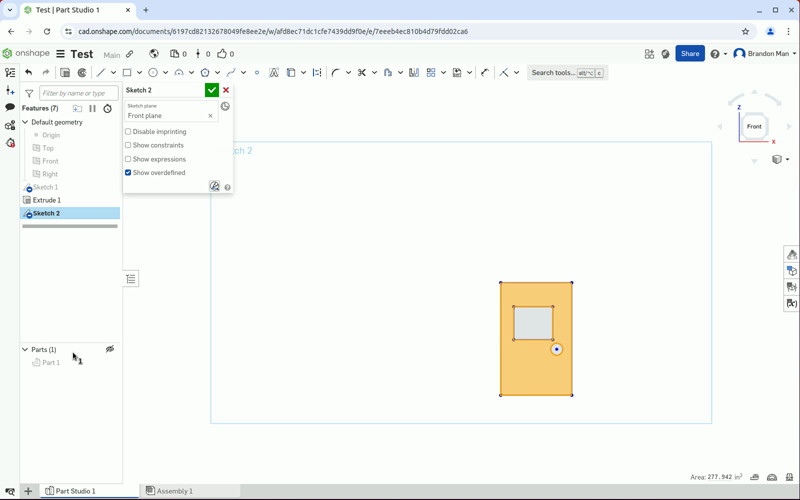
key(shift+y)
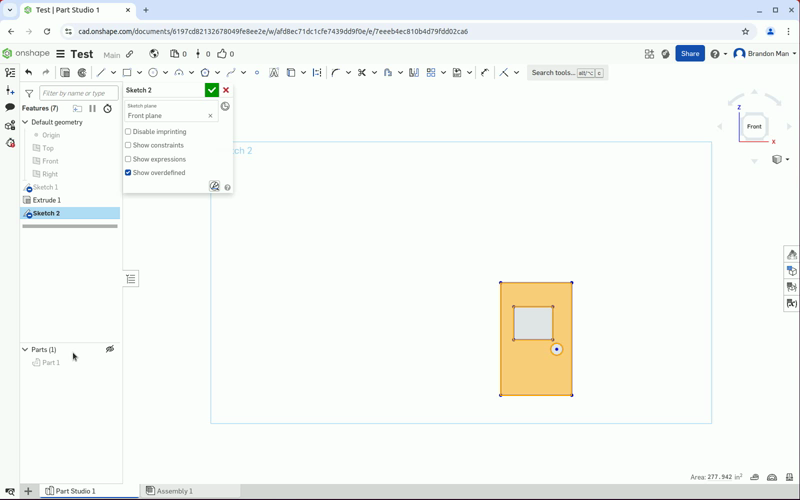
key(shift+e)
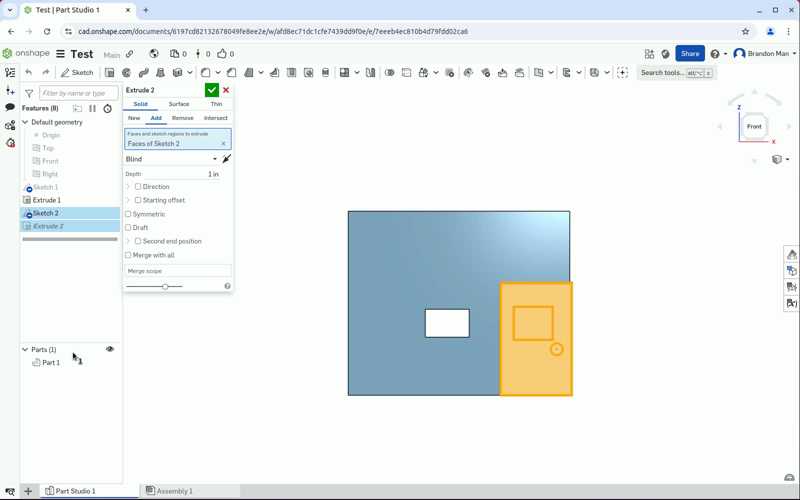
mouse_move(143, 106)
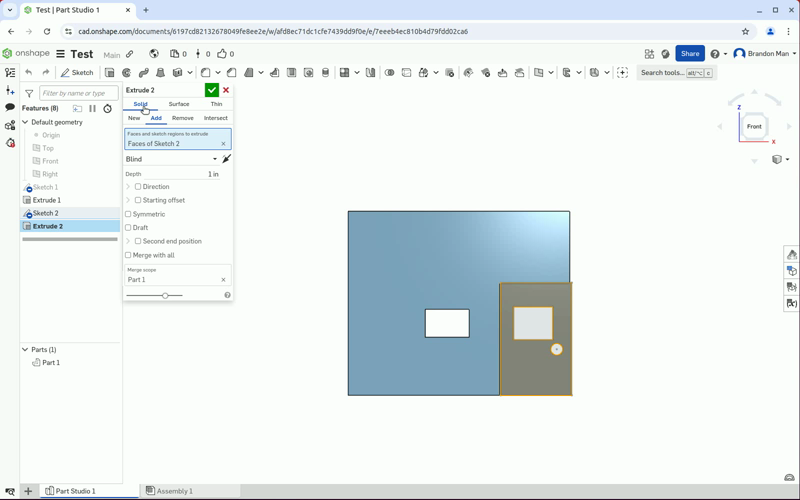
click(143, 106)
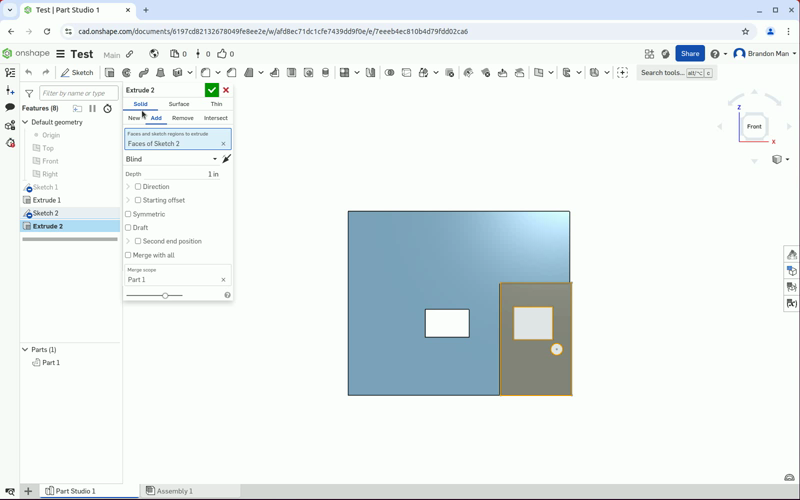
mouse_move(137, 120)
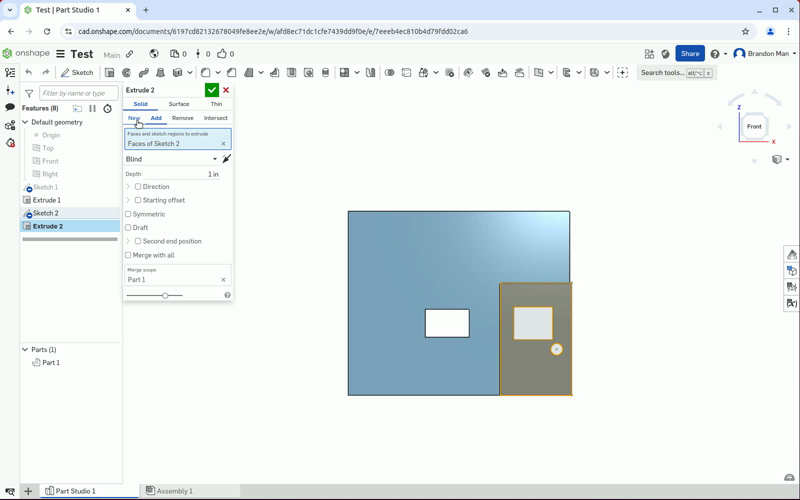
click(137, 120)
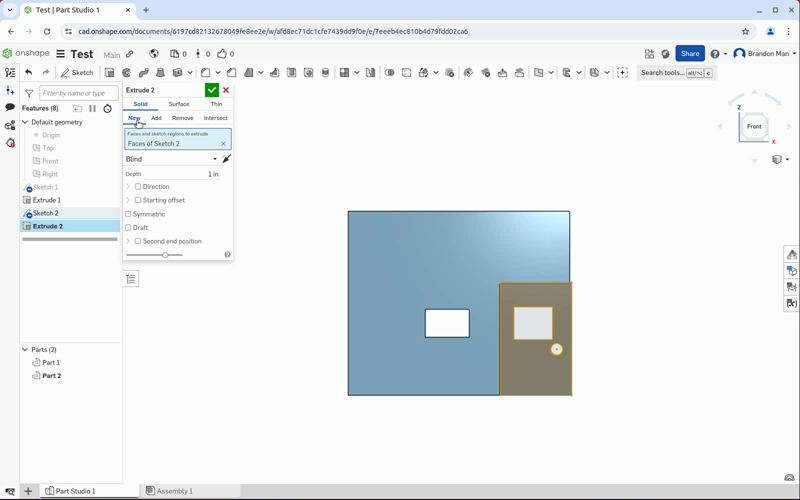
key(tab, 4)
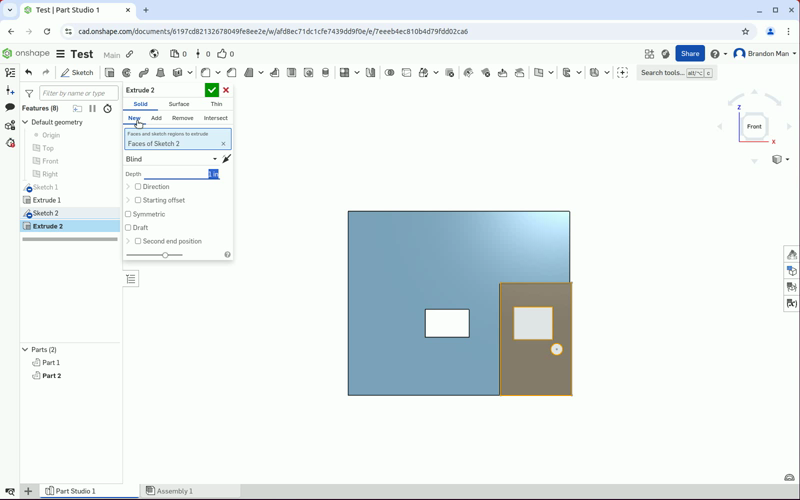
text(0.963)
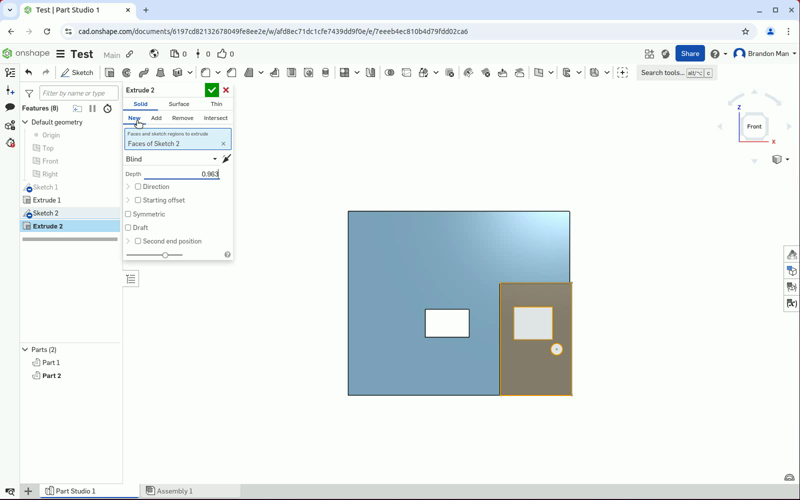
key(enter)
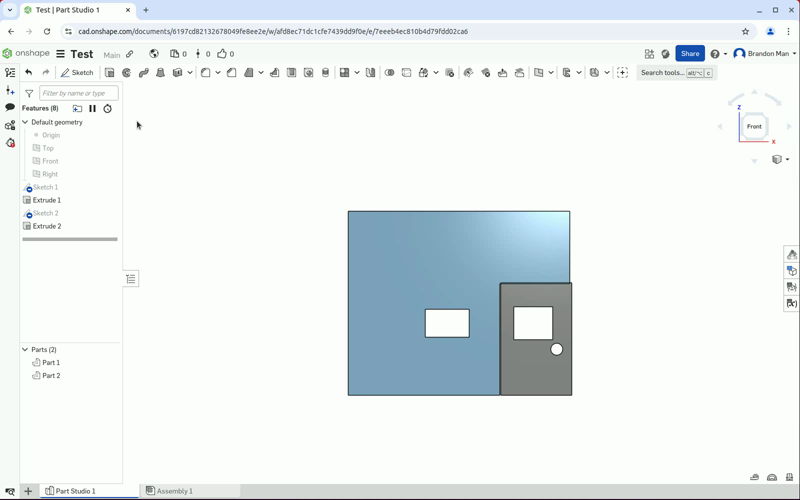
key(shift+h)
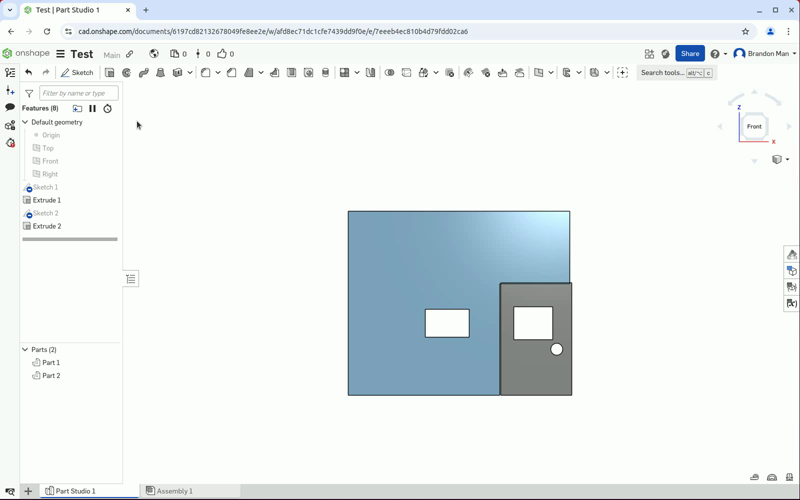
key(shift+h)
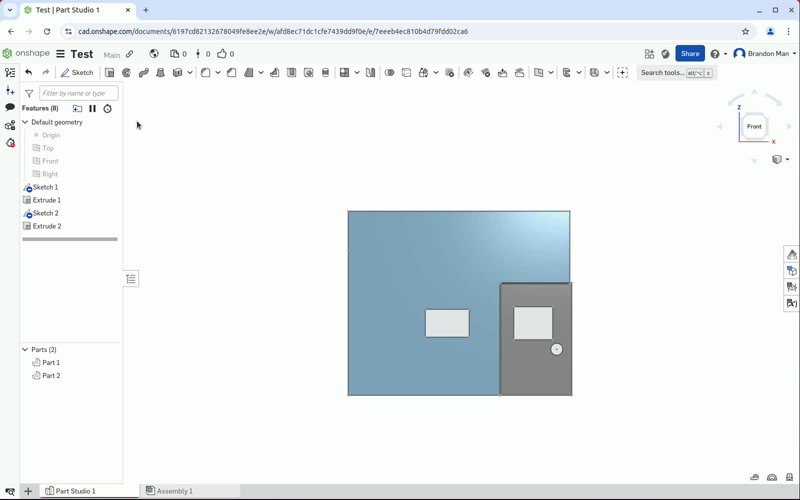
key(shift+7)
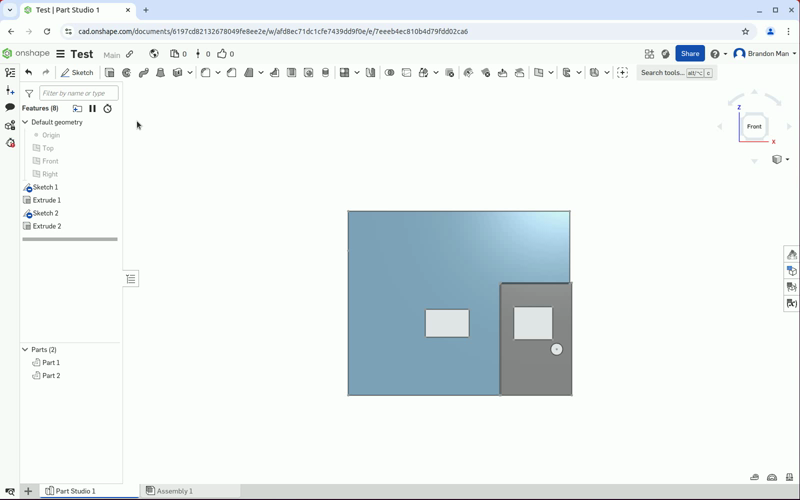
key(left, 2)
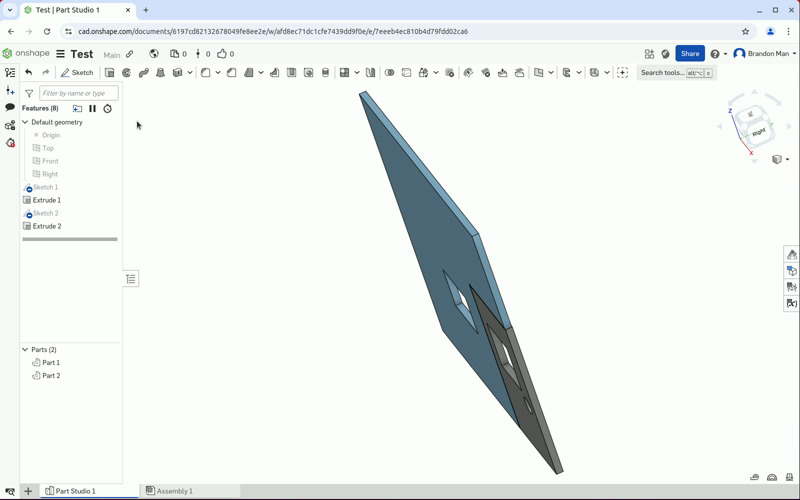
key(down, 2)
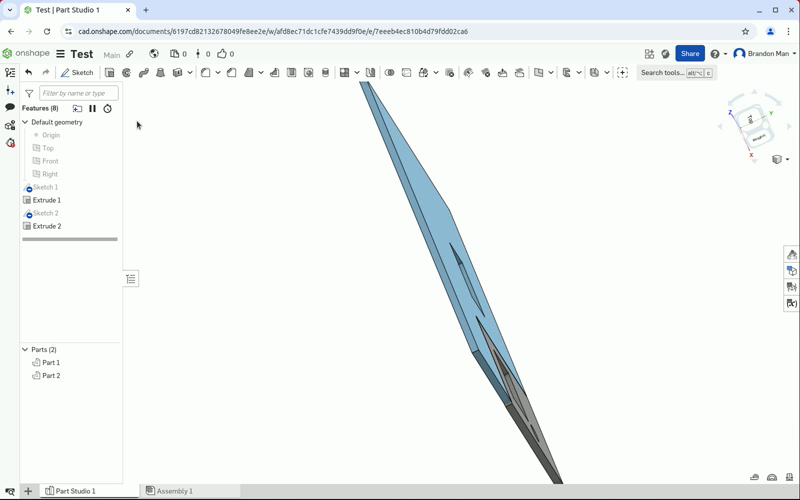
key(up, 2)
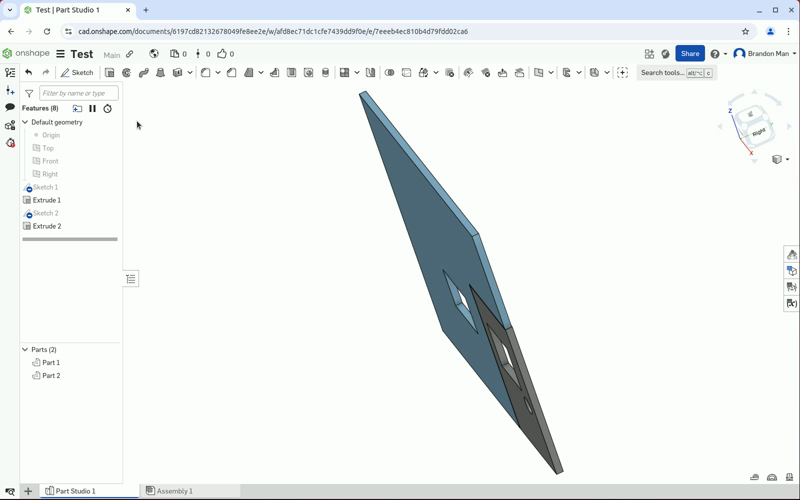
key(right, 2)
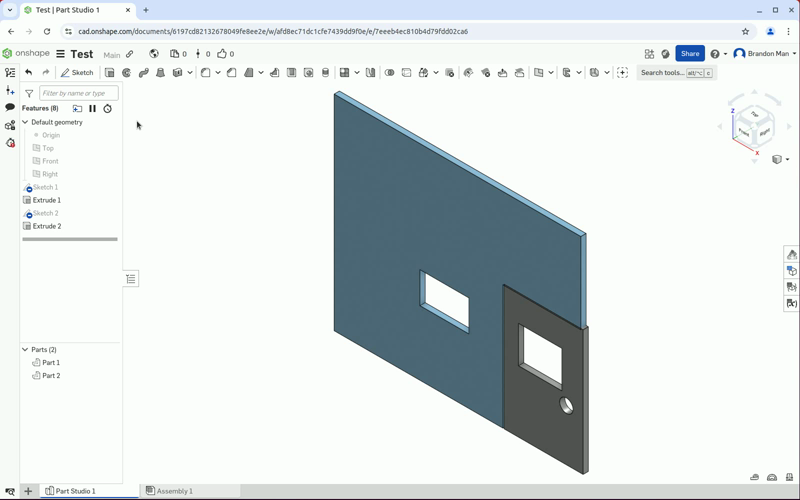
mouse_move(73, 189)
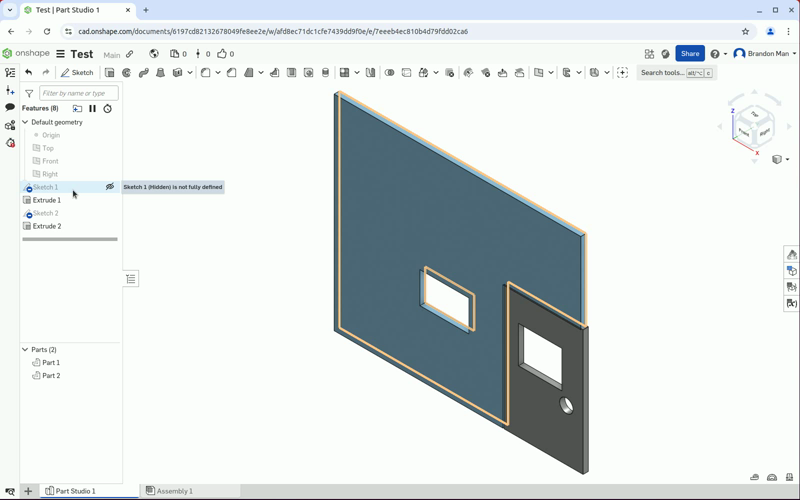
click(73, 189)